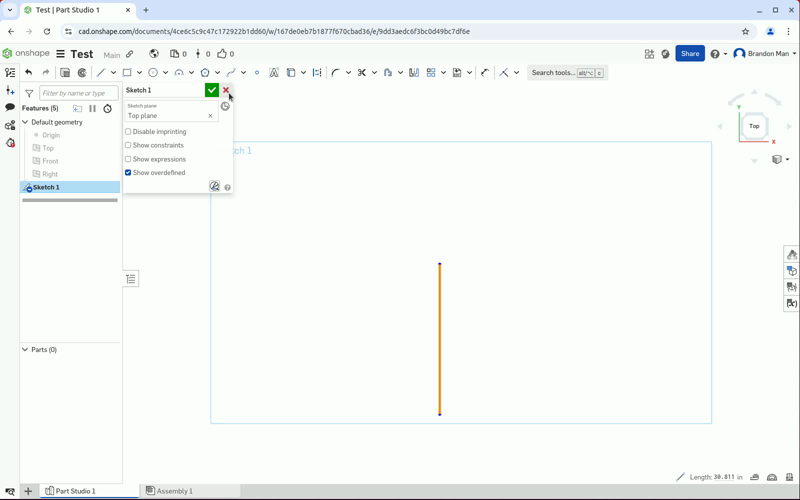
key(shift+h)
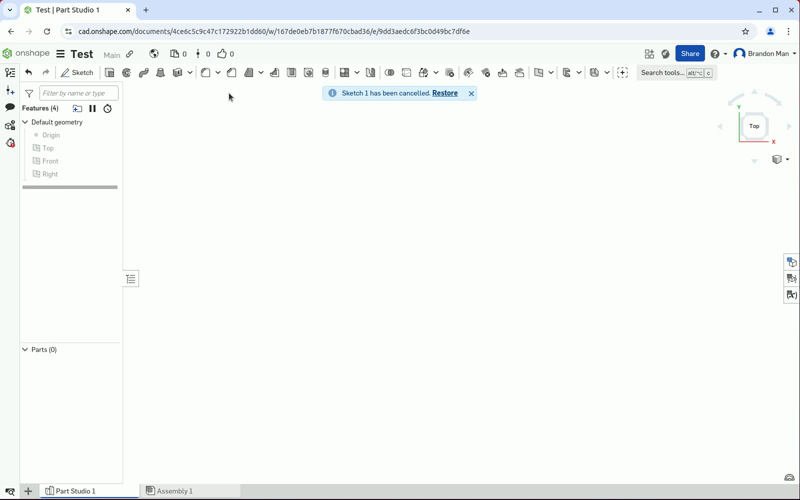
mouse_move(73, 352)
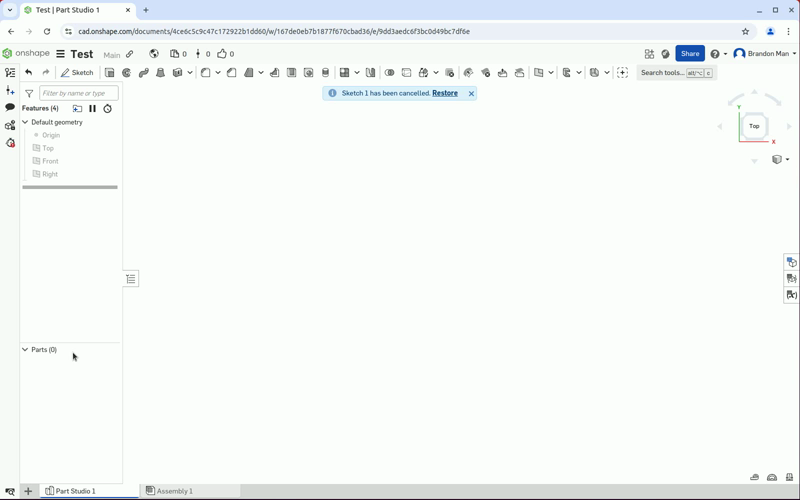
key(y)
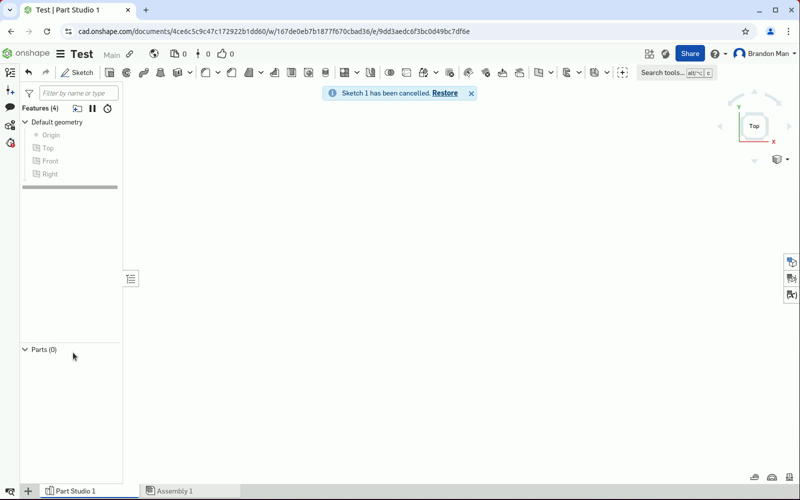
key(shift+p)
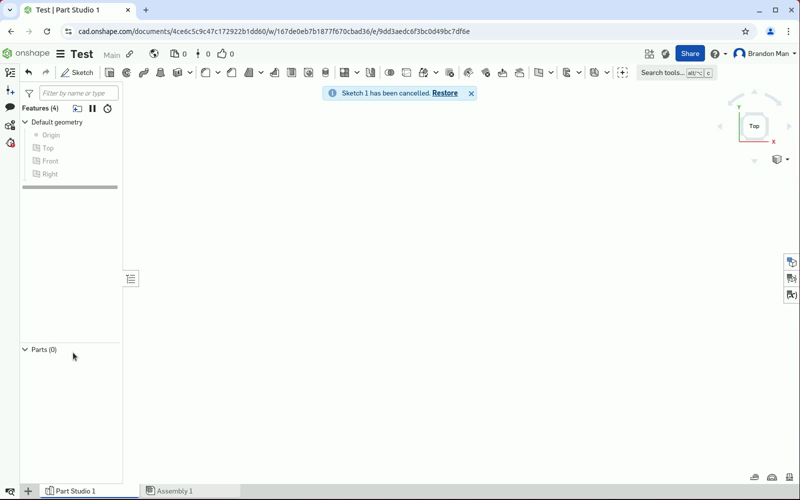
key(space)
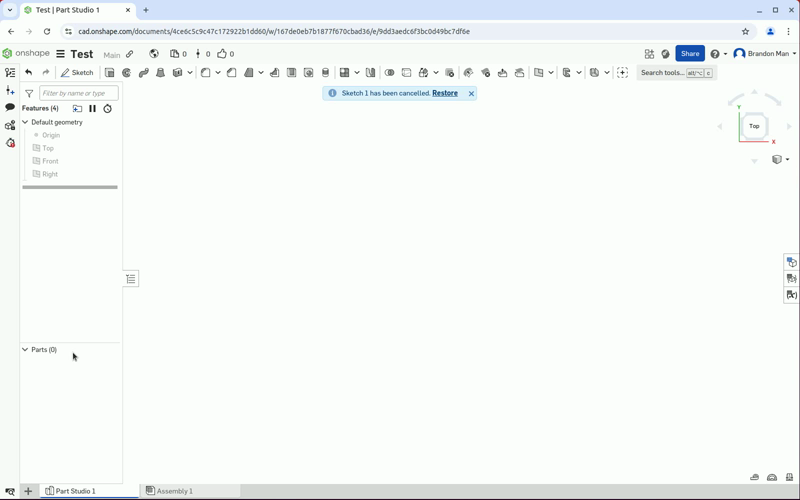
key_down(shift)
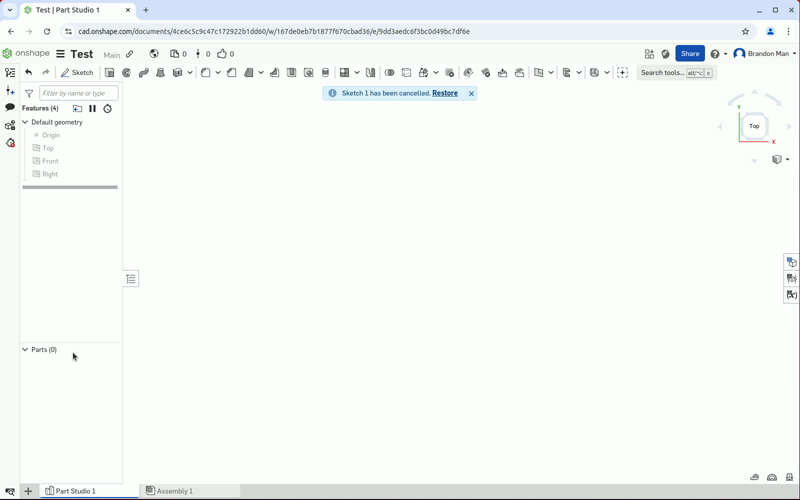
key(up)
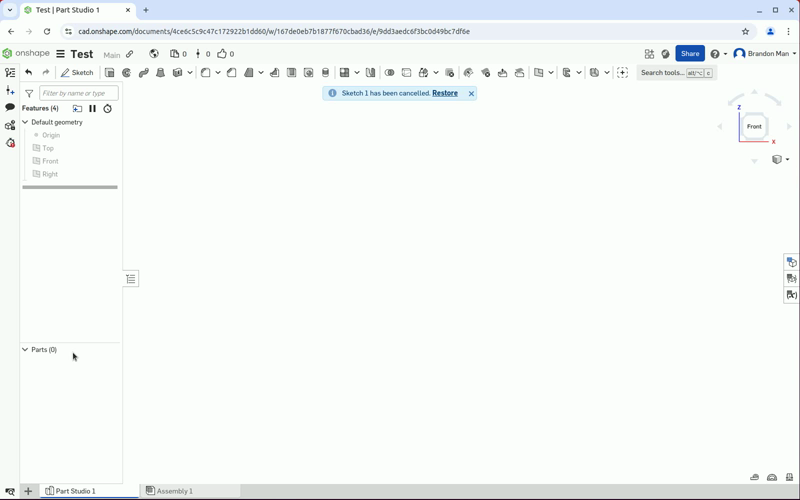
key_up(shift)
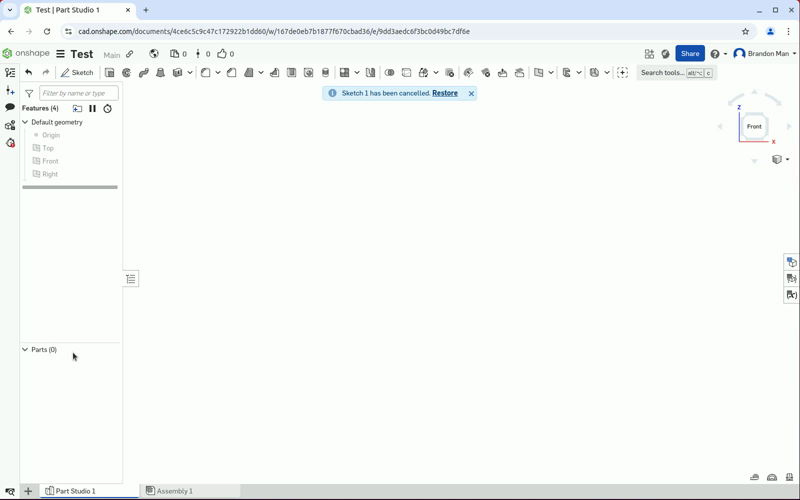
mouse_move(73, 352)
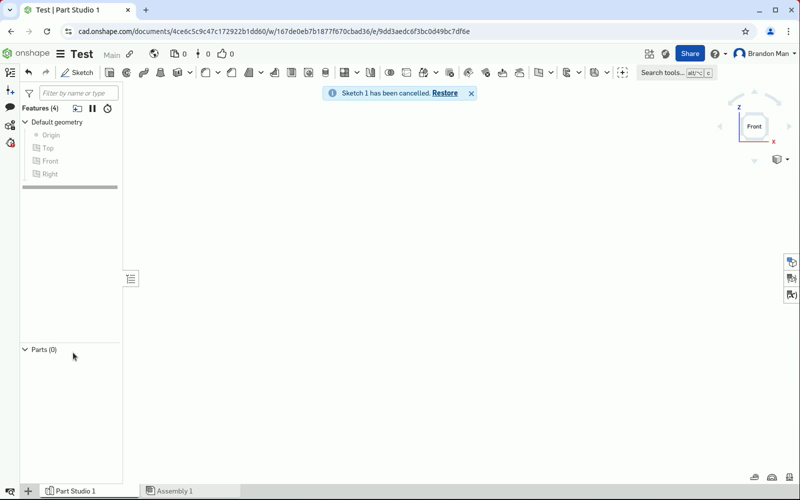
key(shift+y)
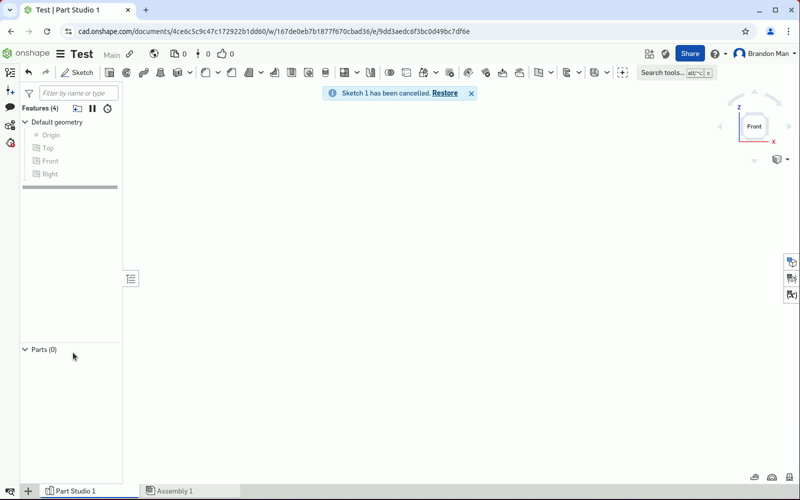
key(shift+s)
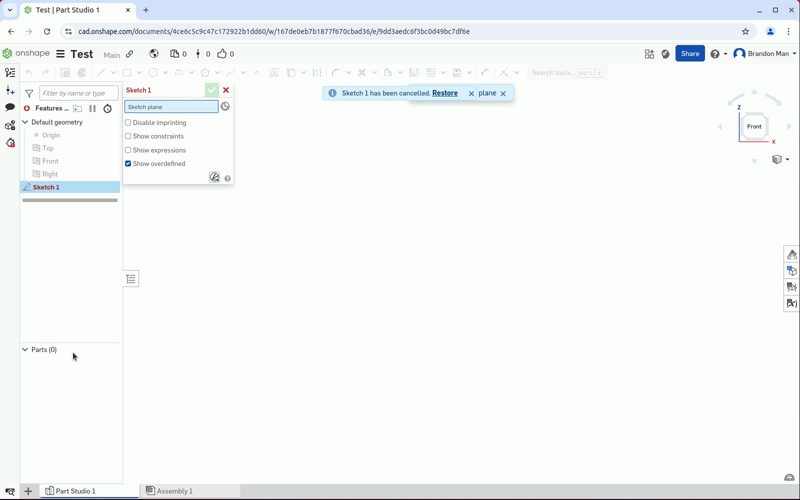
mouse_move(73, 163)
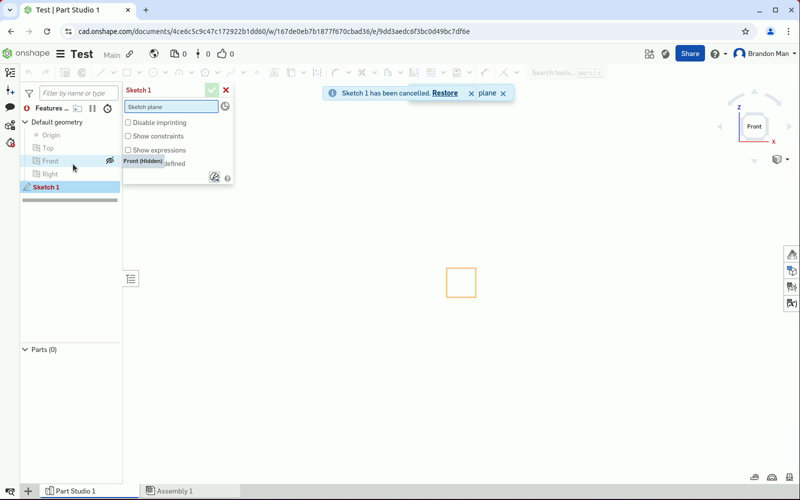
click(73, 163)
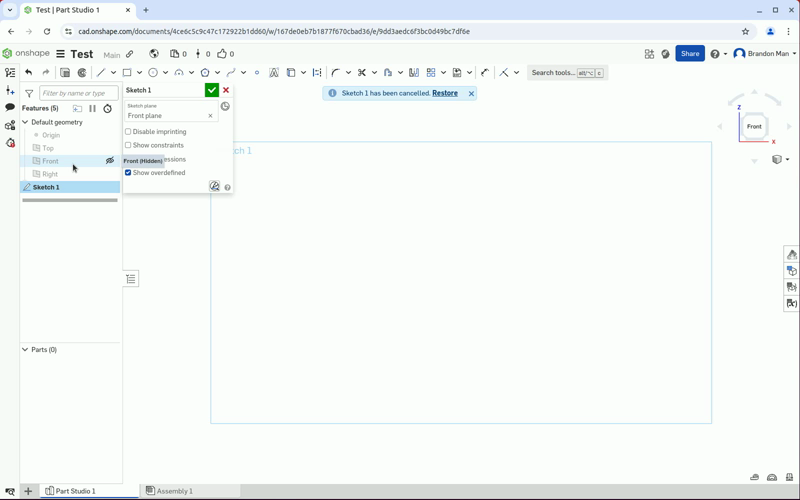
mouse_move(73, 352)
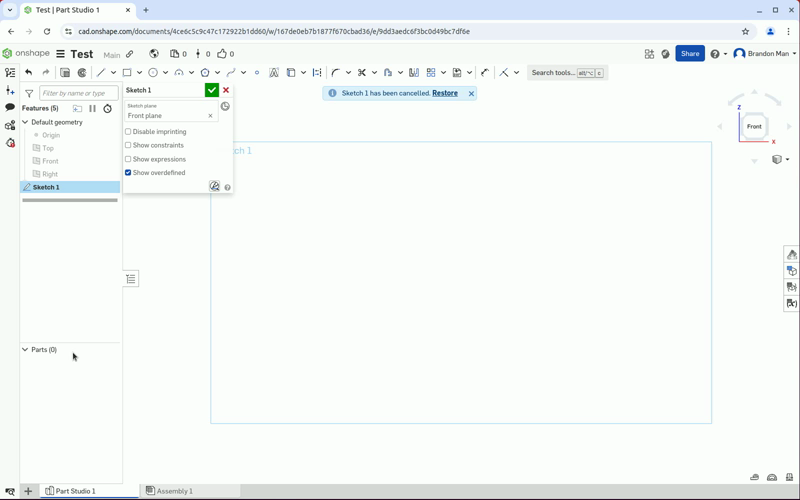
key(y)
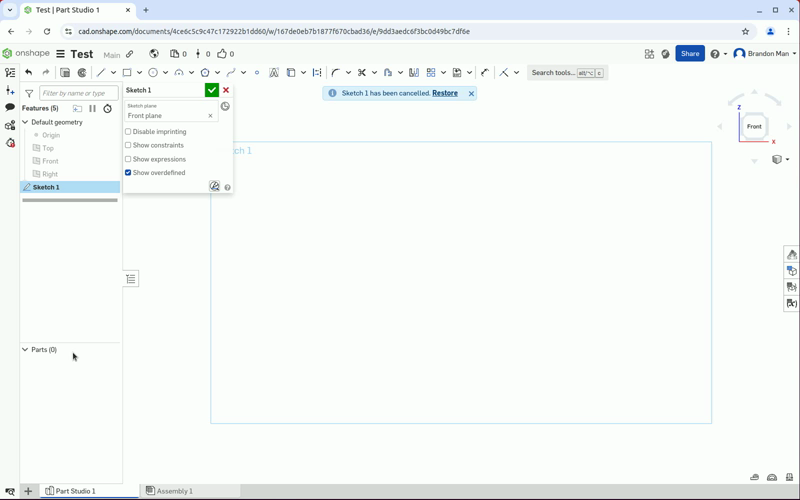
key(c)
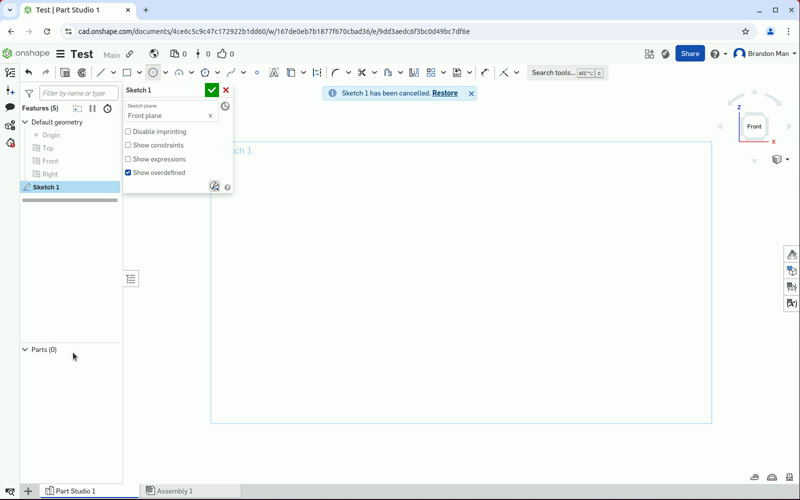
key_down(shift)
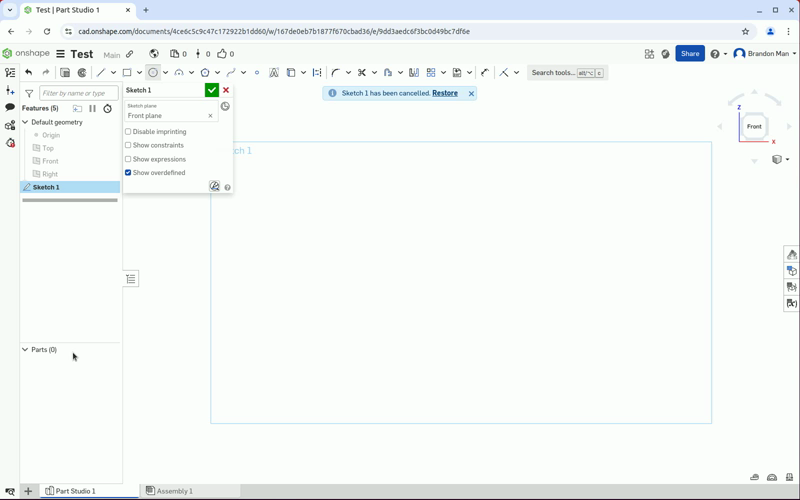
mouse_move(461, 282)
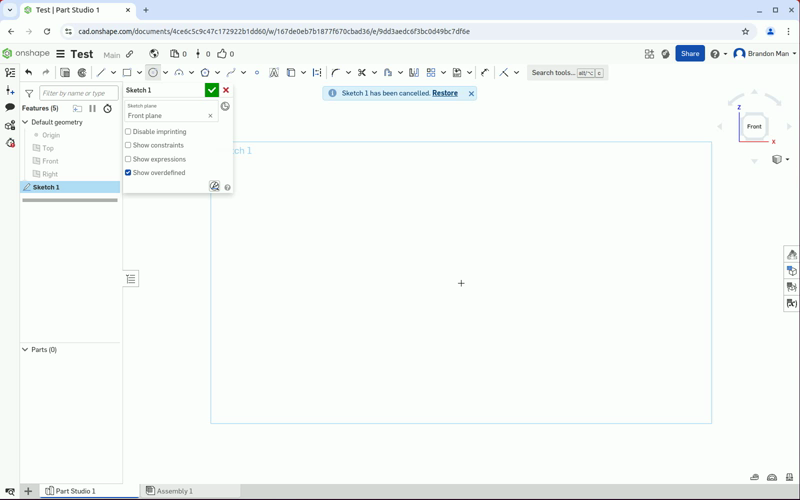
click(461, 282)
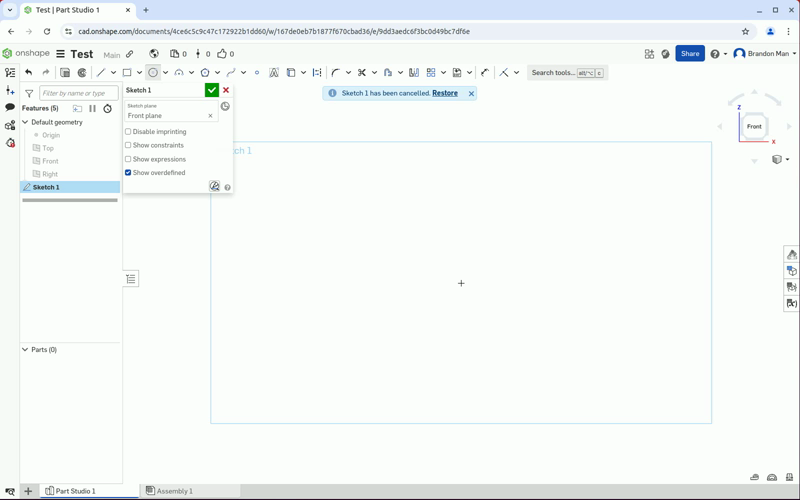
key_up(shift)
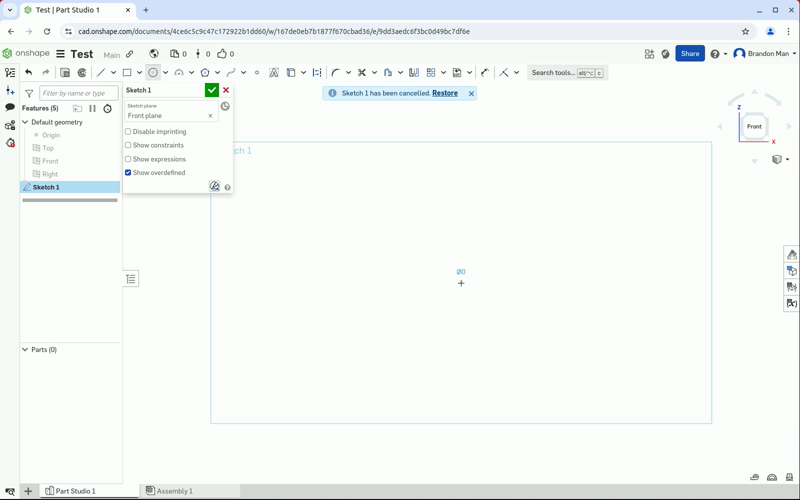
mouse_move(468, 282)
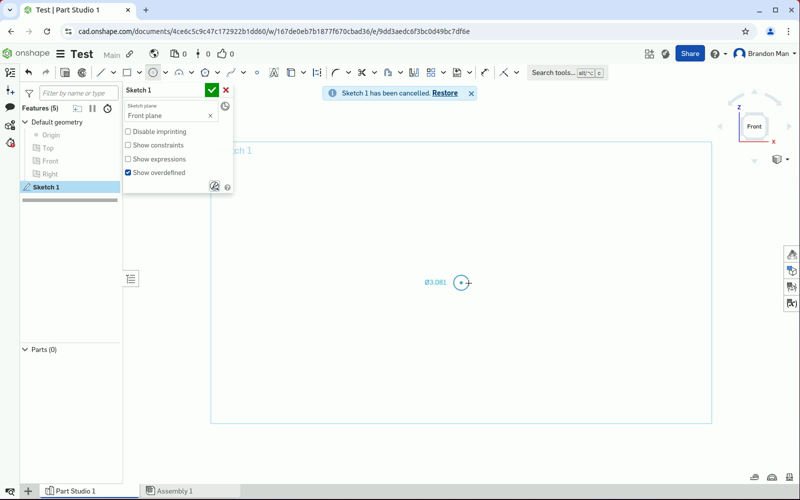
click(468, 282)
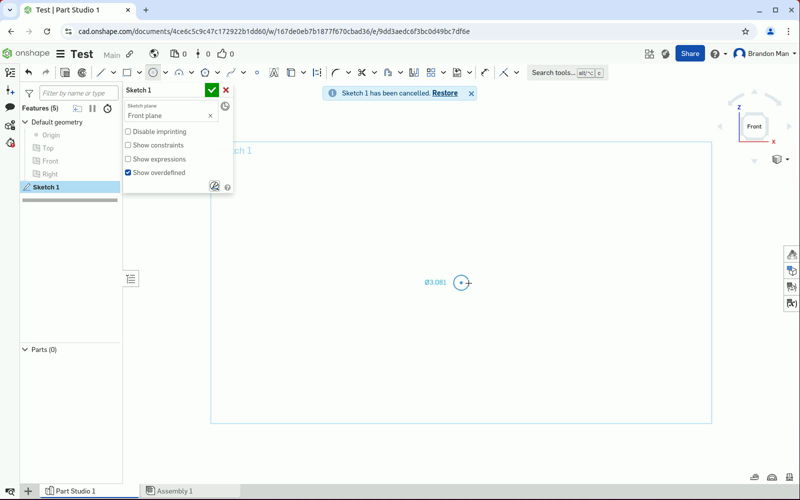
key(esc)
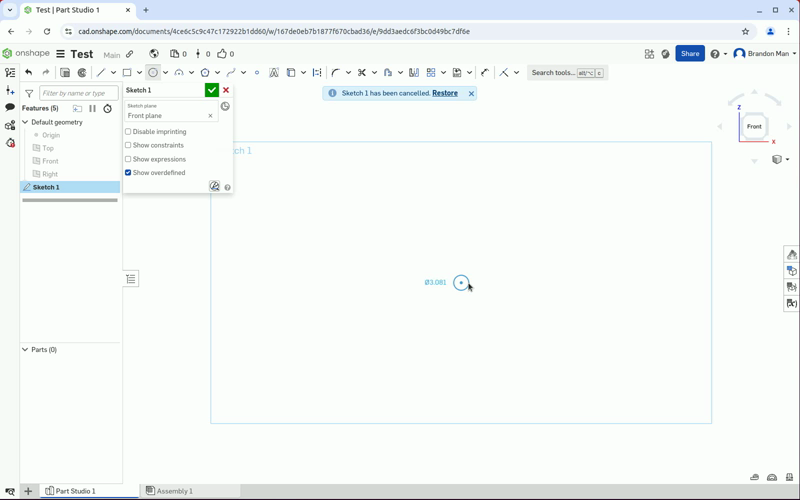
mouse_move(458, 289)
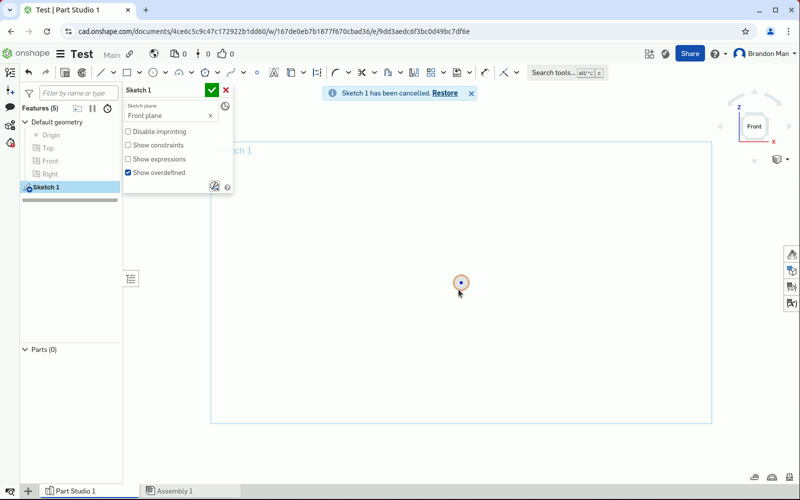
scroll(6)
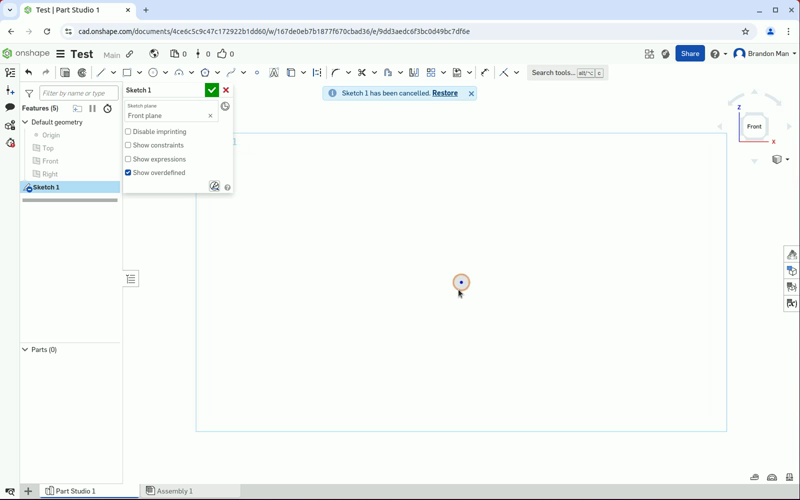
scroll(6)
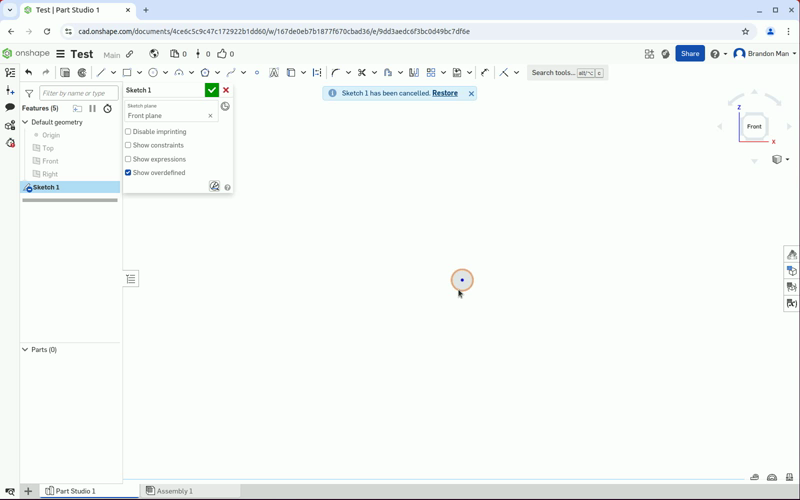
scroll(6)
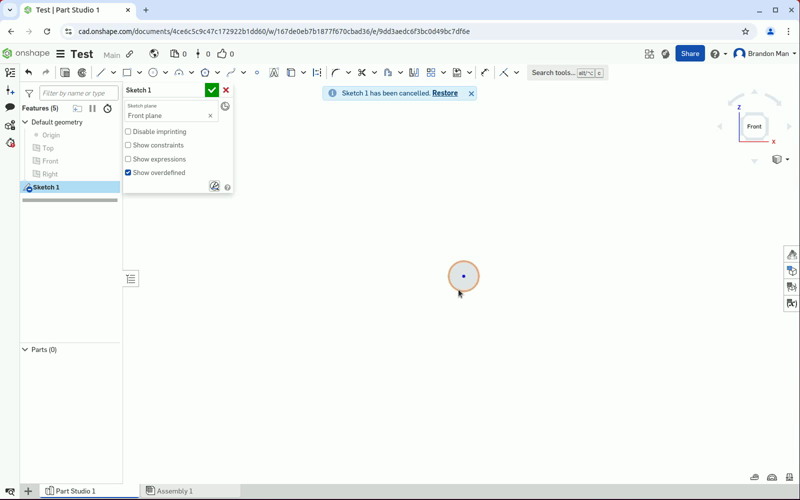
scroll(6)
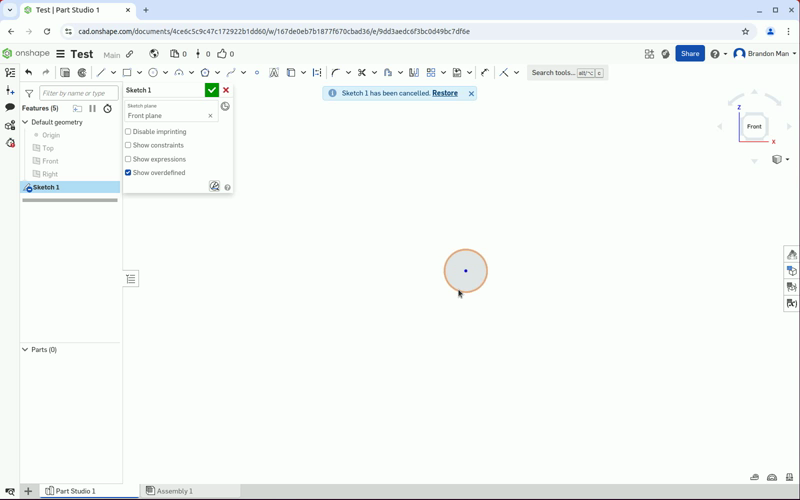
scroll(6)
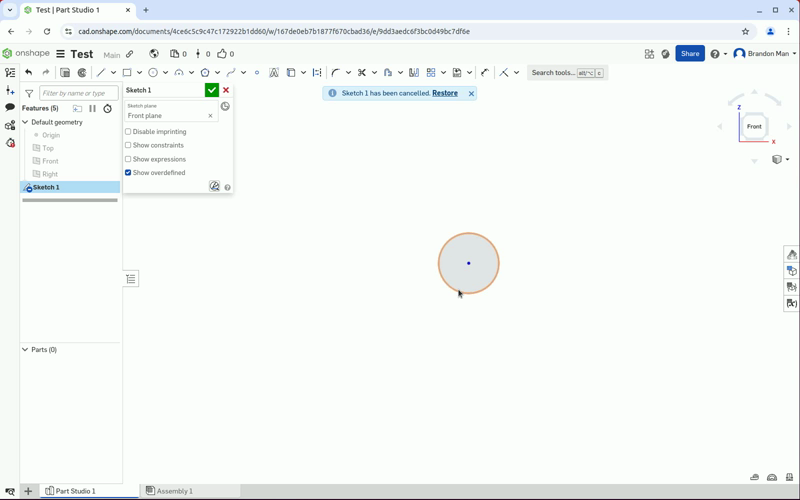
scroll(6)
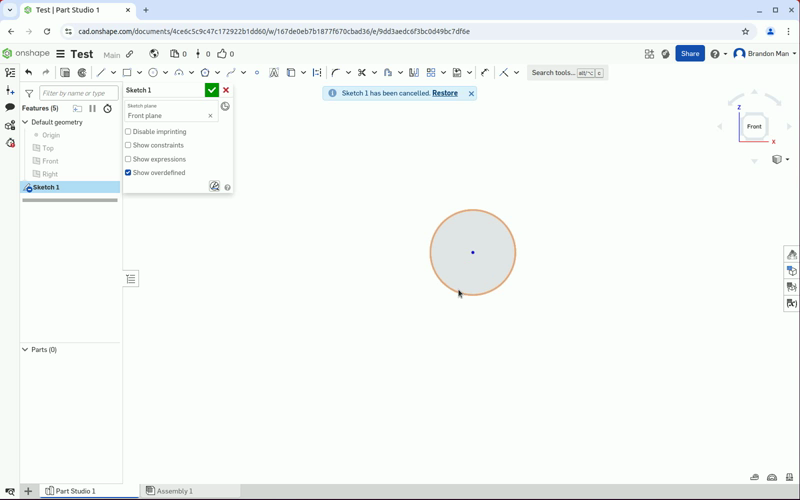
scroll(6)
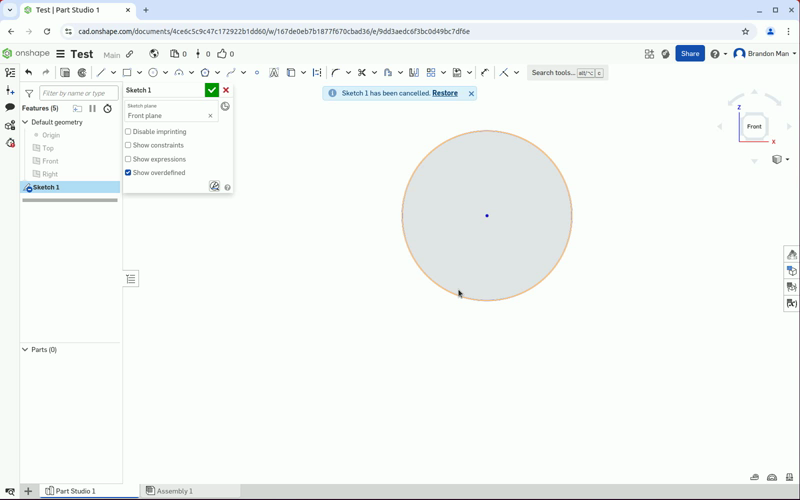
click(458, 289)
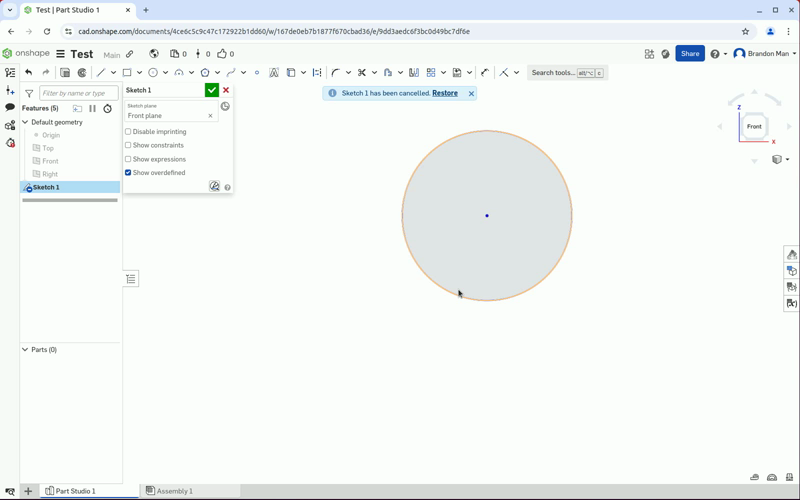
scroll(-6)
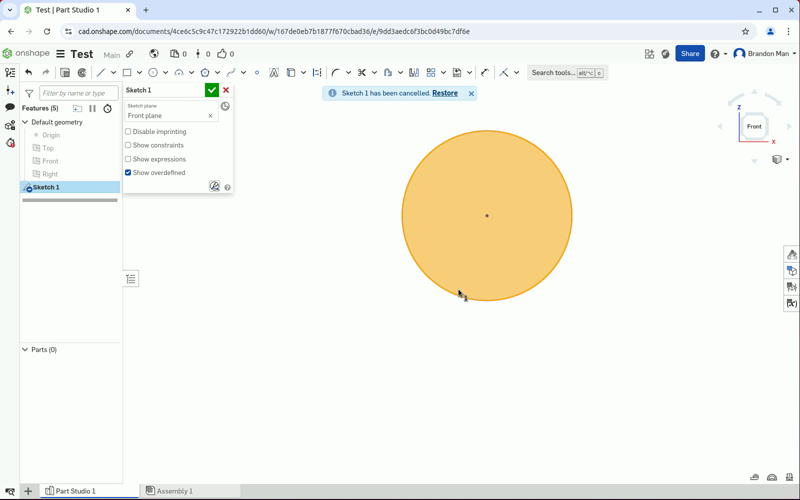
scroll(-6)
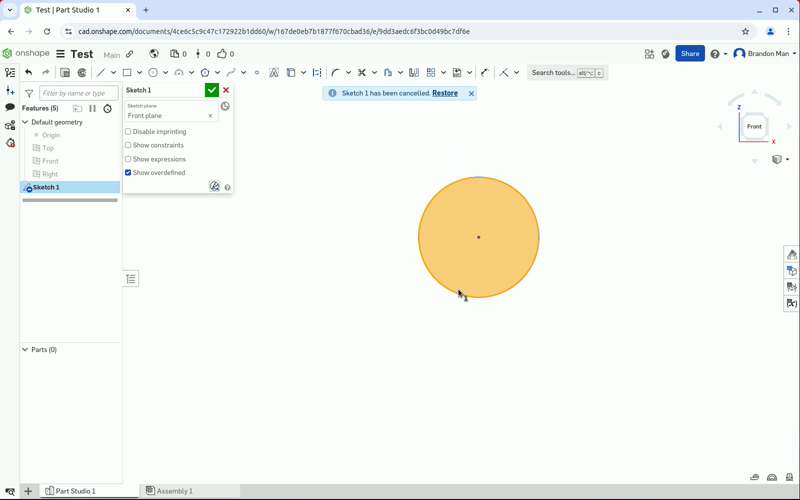
scroll(-6)
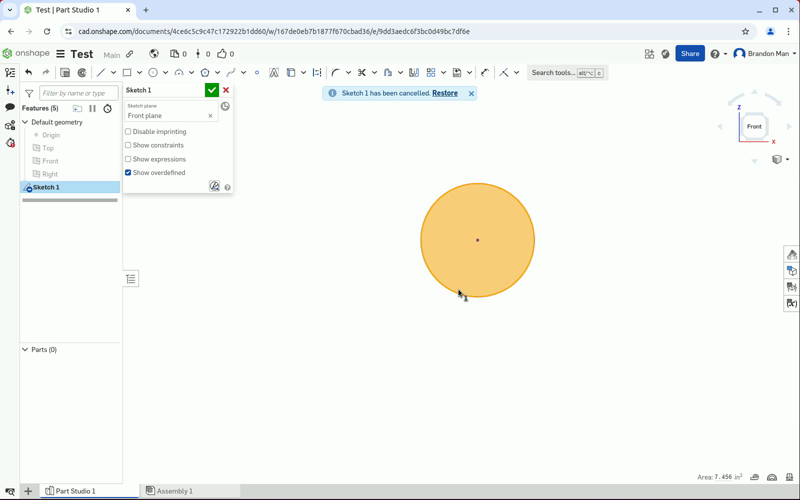
scroll(-6)
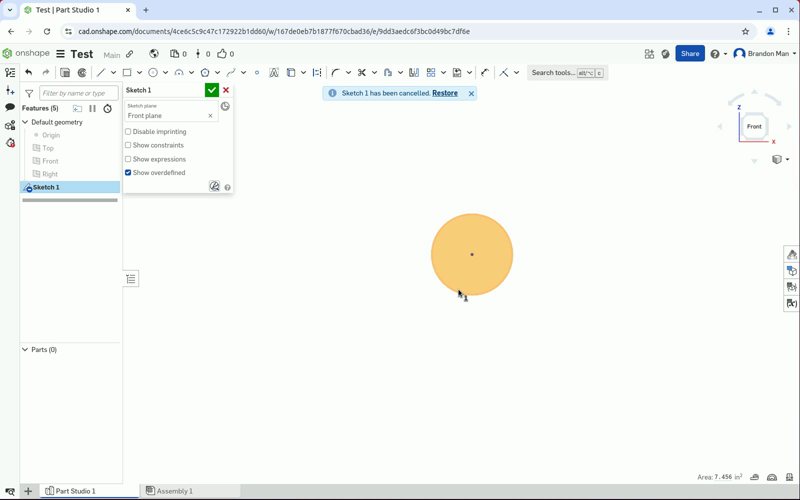
scroll(-6)
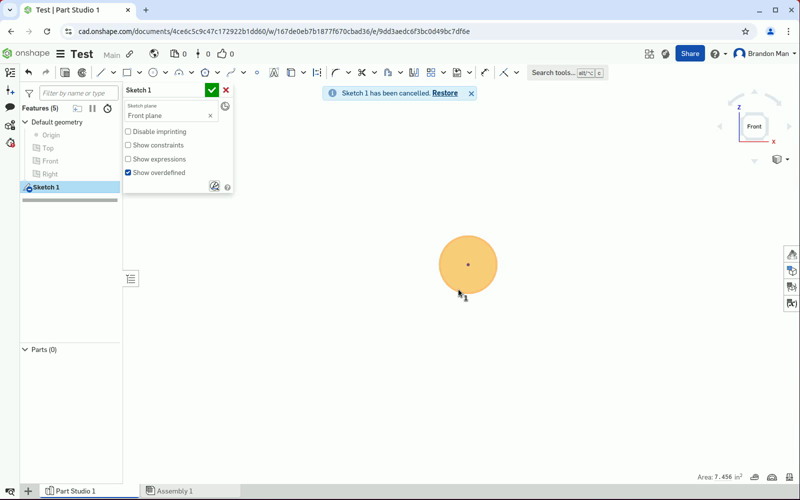
scroll(-6)
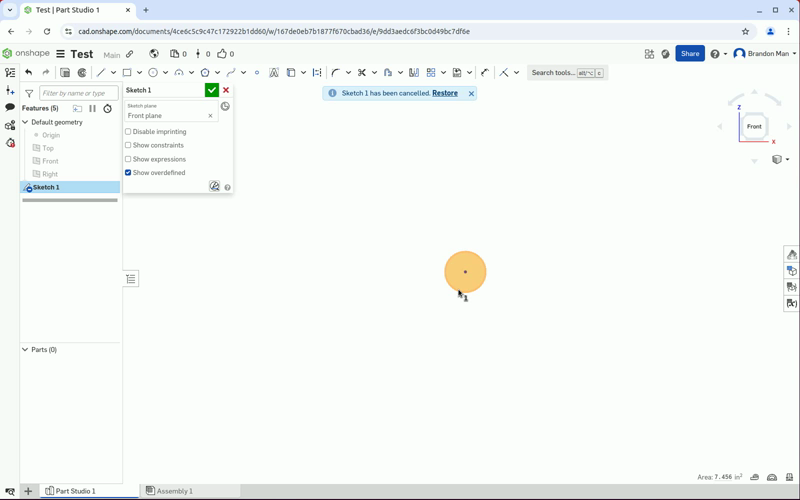
scroll(-6)
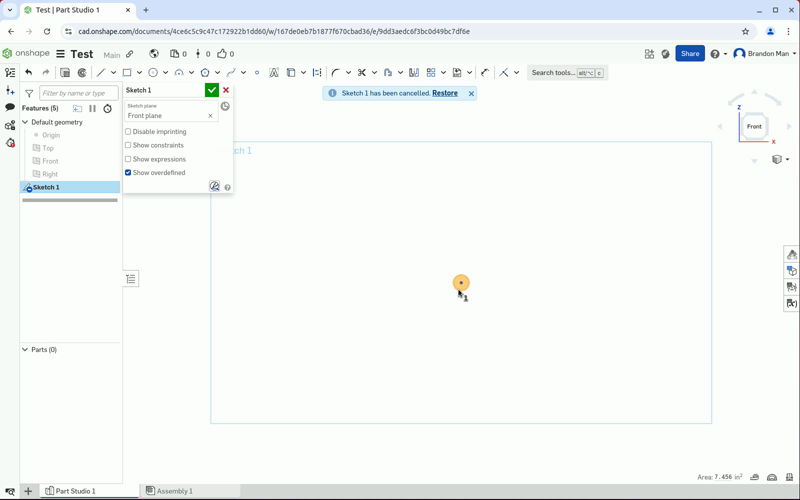
mouse_move(73, 352)
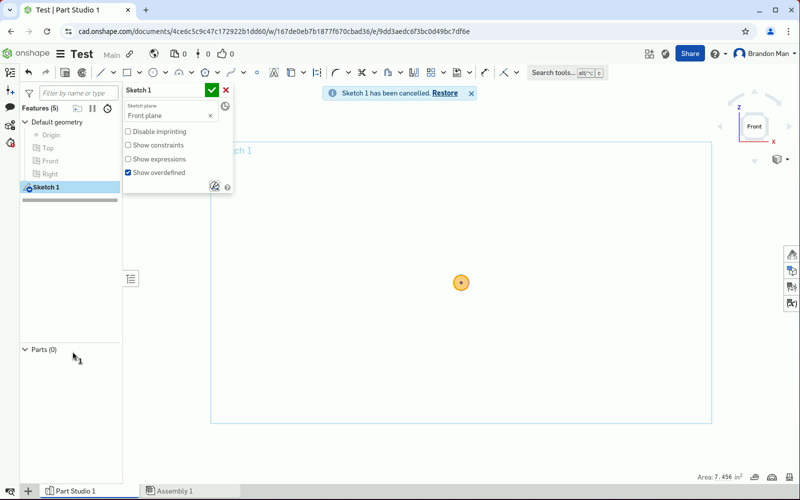
key(shift+y)
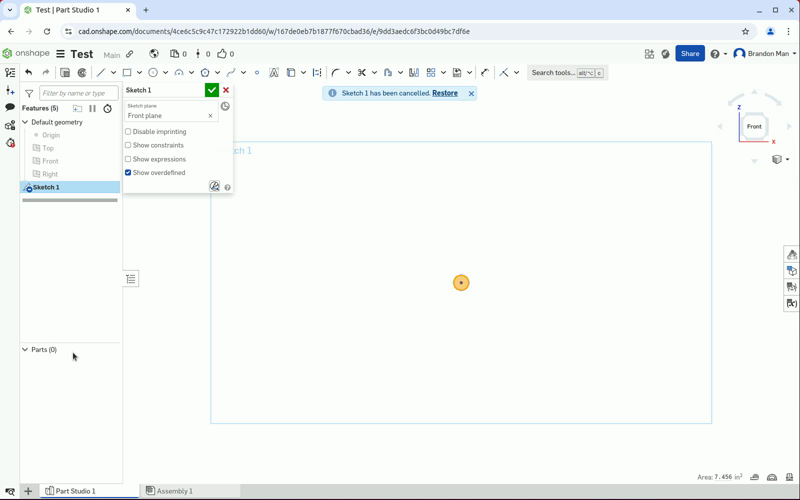
key(shift+e)
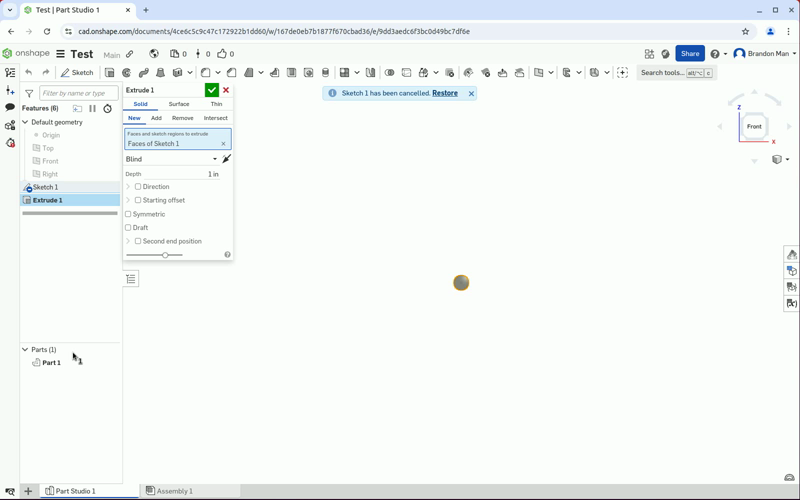
mouse_move(143, 106)
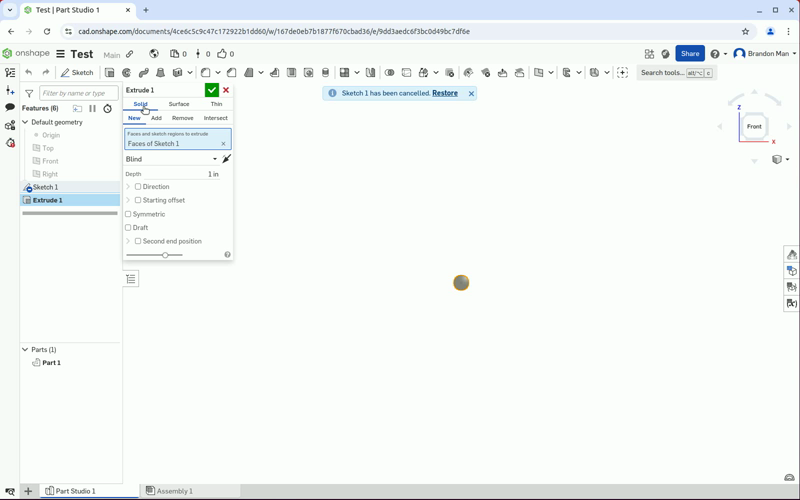
click(143, 106)
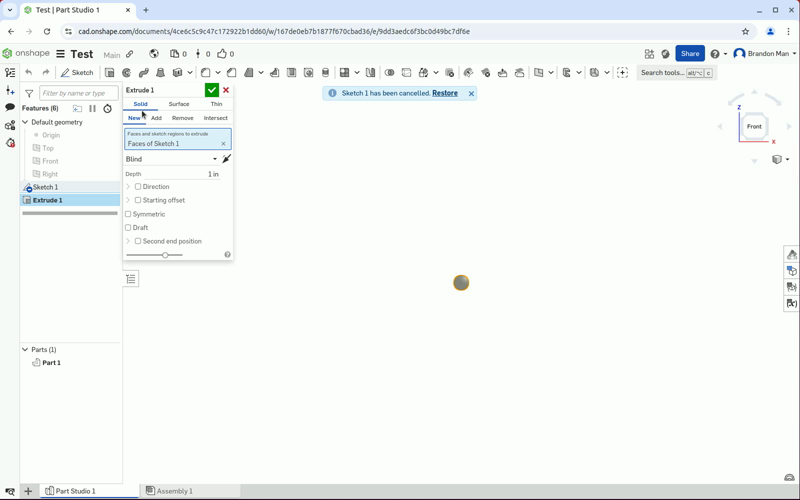
mouse_move(137, 120)
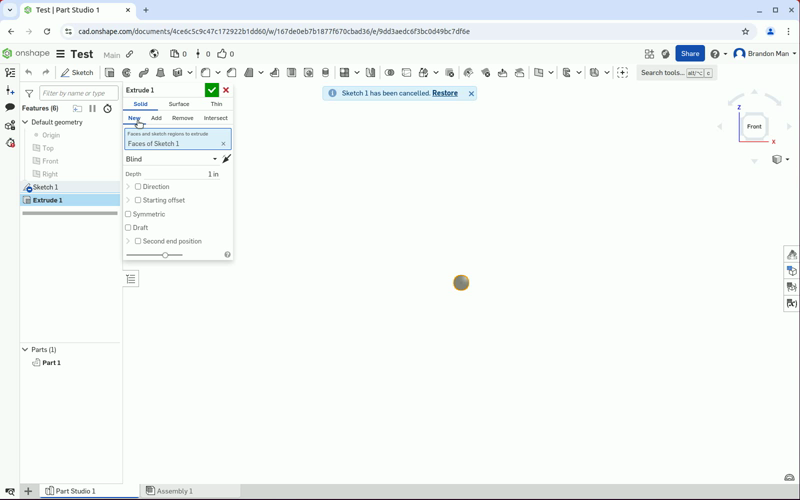
click(137, 120)
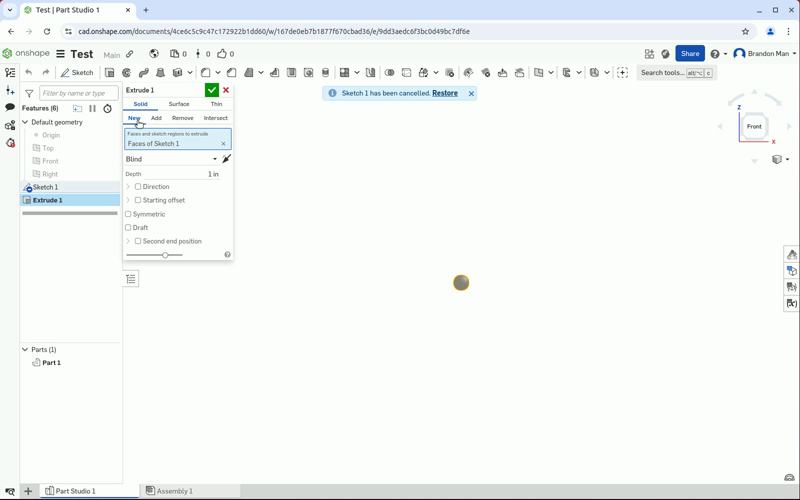
key(tab, 4)
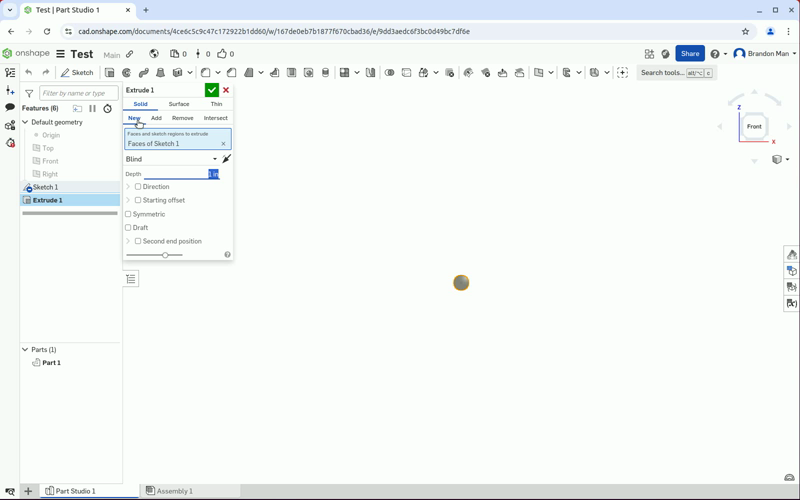
text(23.108)
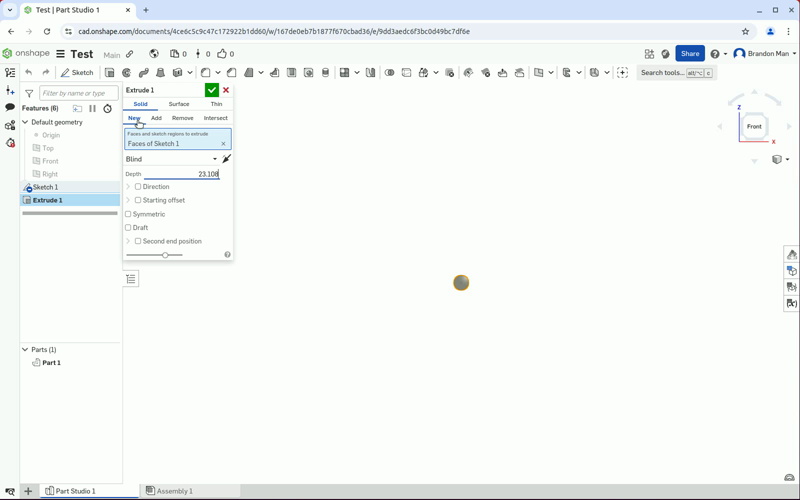
key(enter)
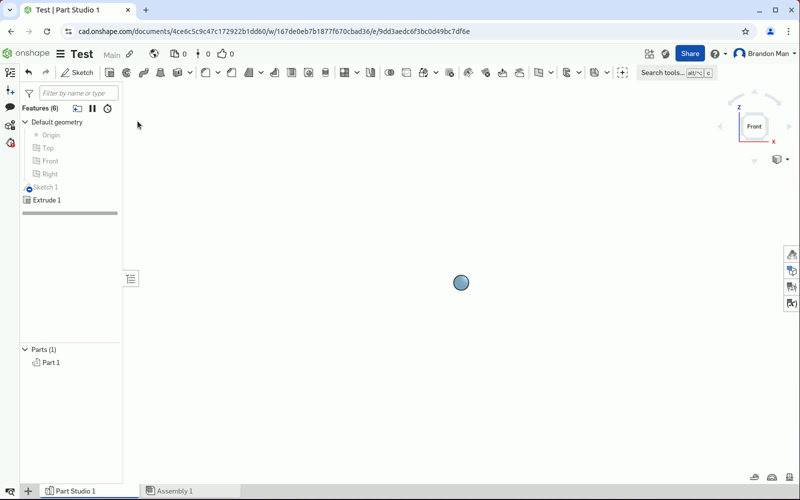
key(shift+h)
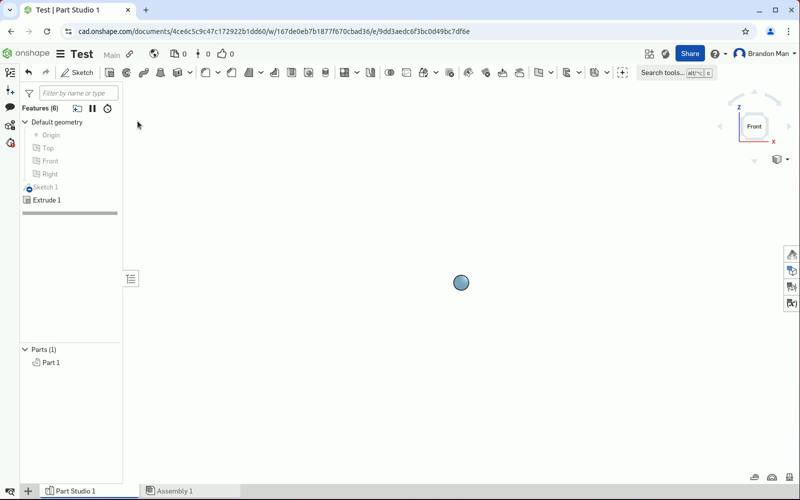
key(shift+h)
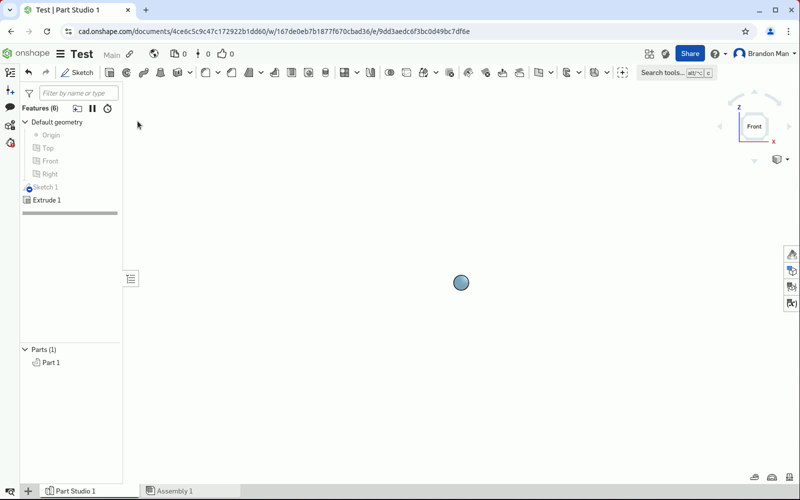
mouse_move(73, 189)
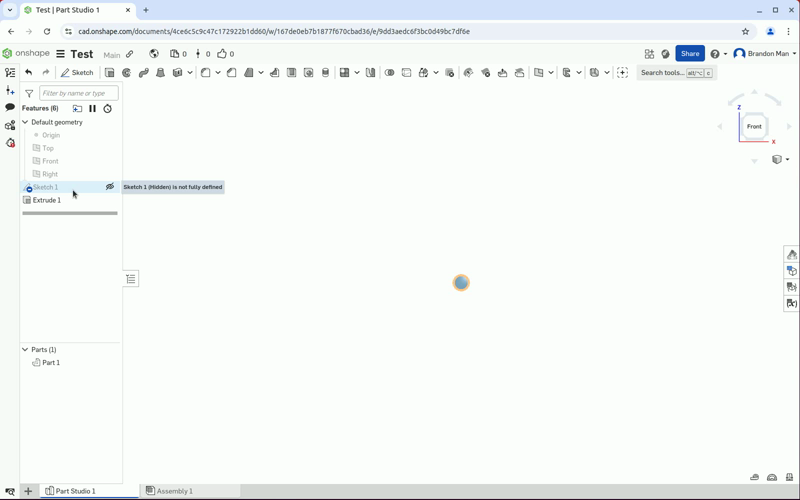
click(73, 189)
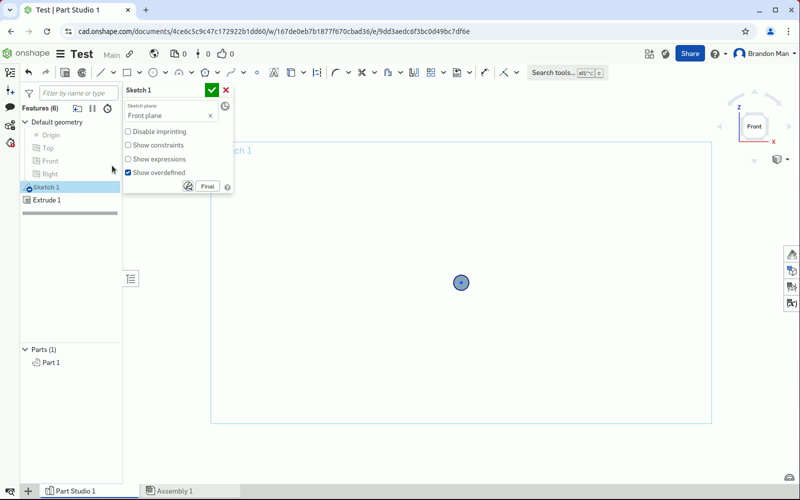
mouse_move(229, 92)
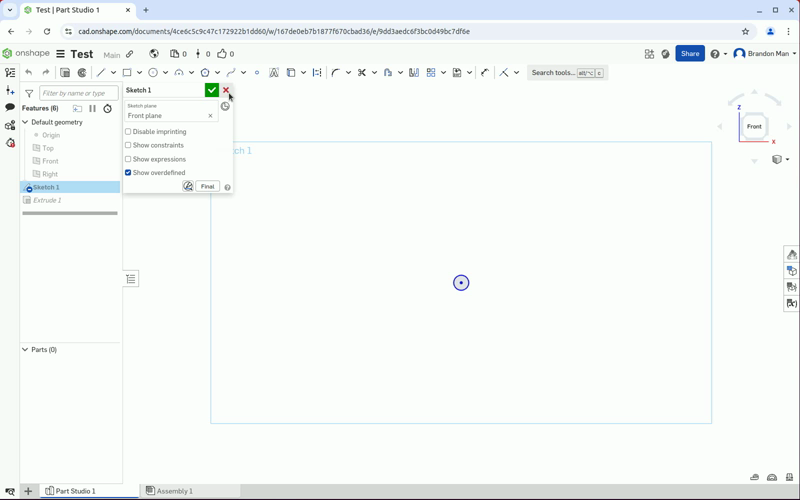
click(229, 92)
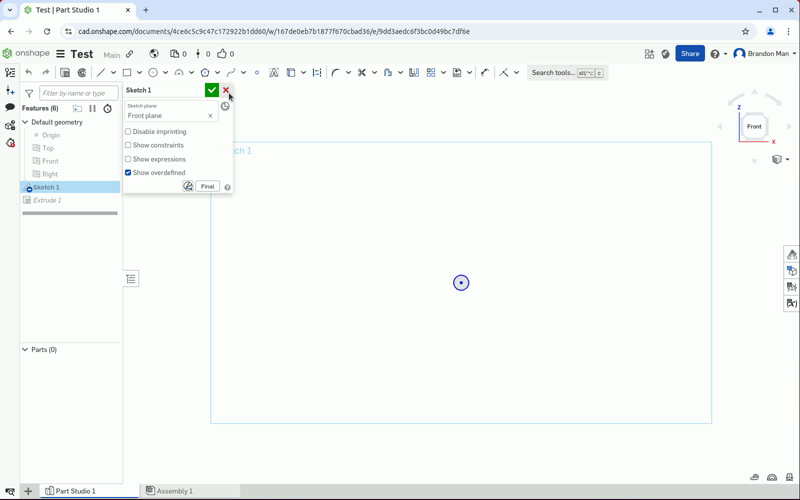
key(shift+s)
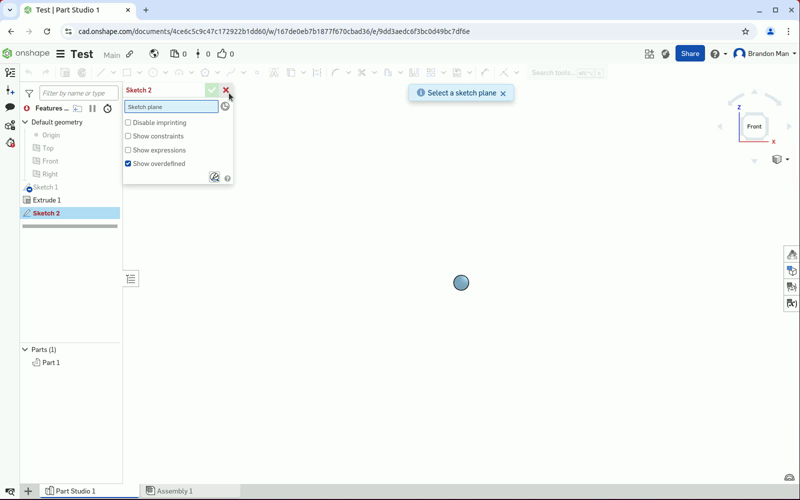
mouse_move(73, 163)
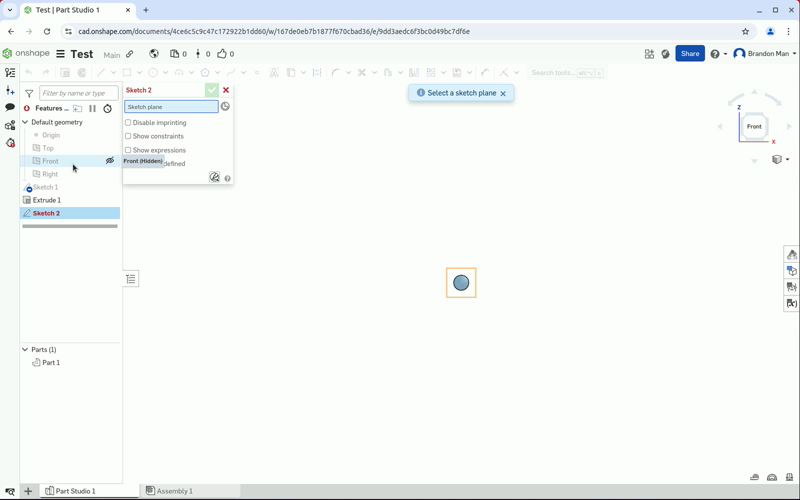
click(73, 163)
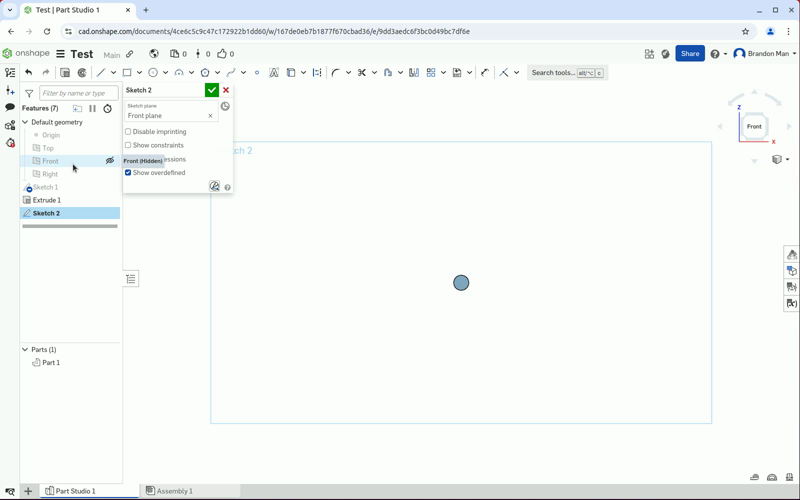
mouse_move(73, 352)
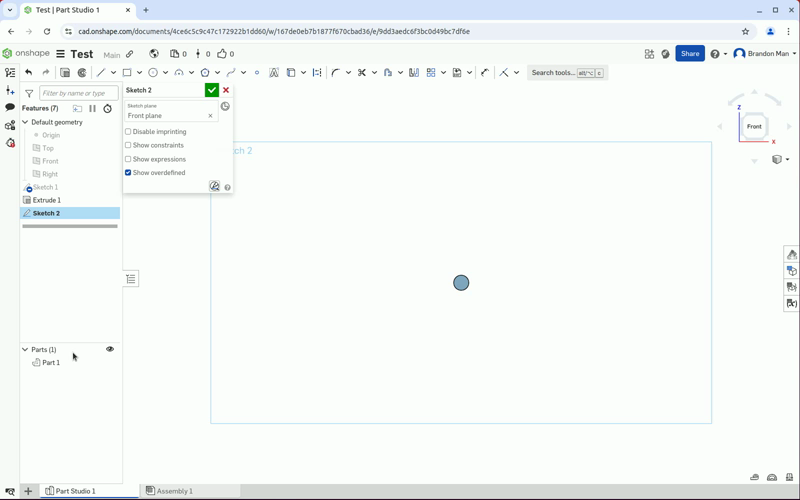
key(y)
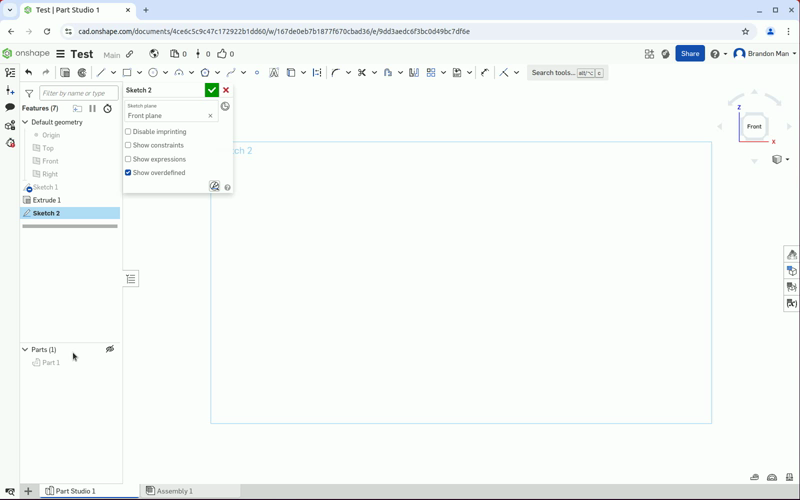
key(c)
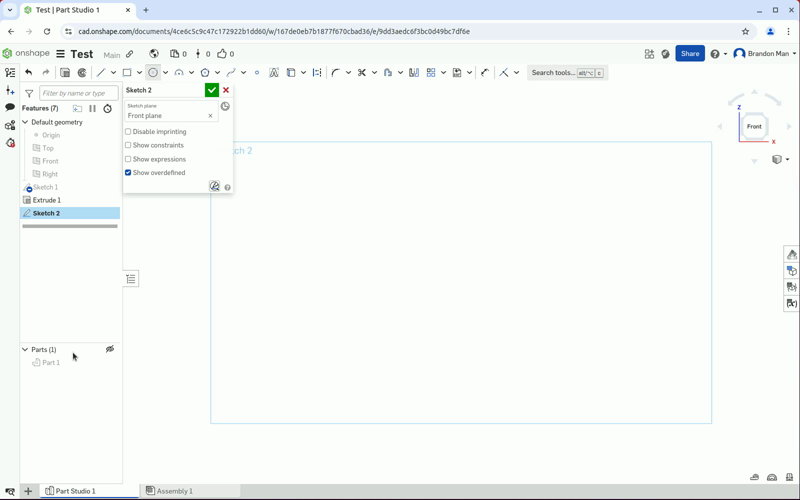
key_down(shift)
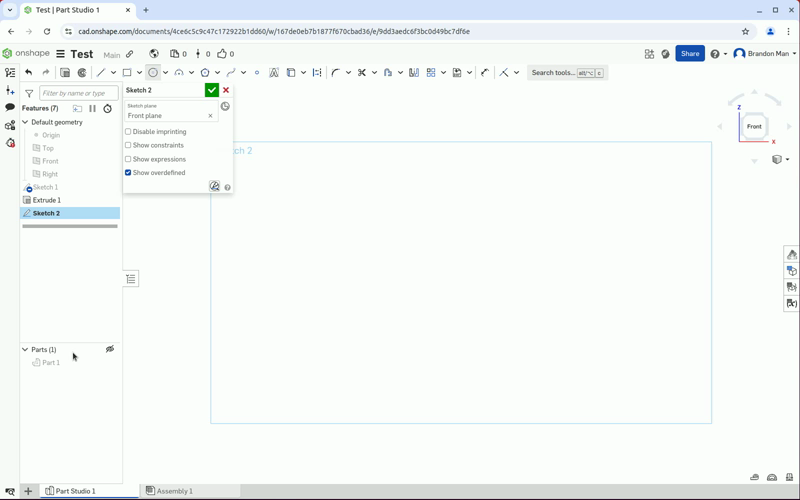
mouse_move(461, 282)
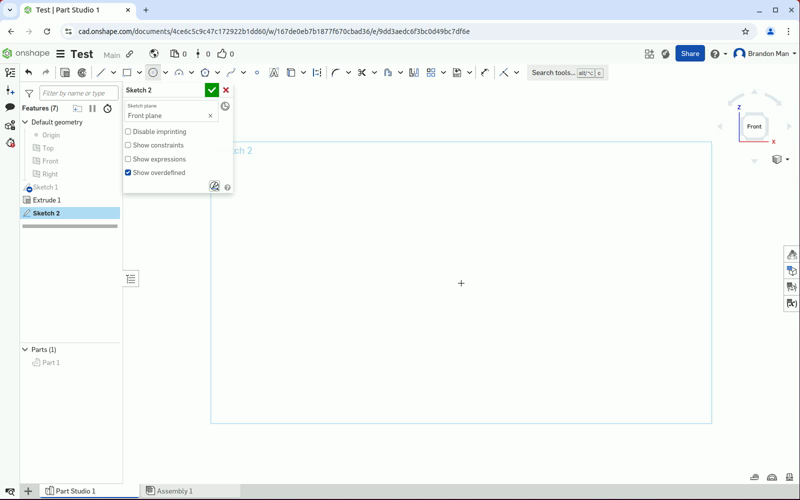
click(461, 282)
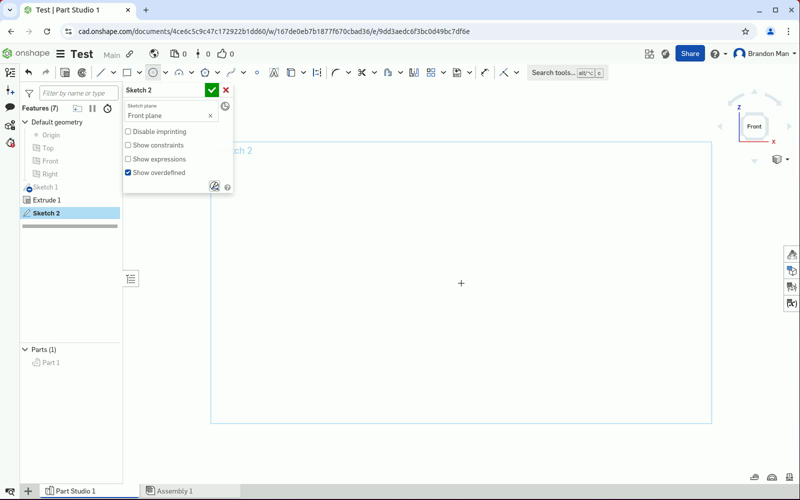
key_up(shift)
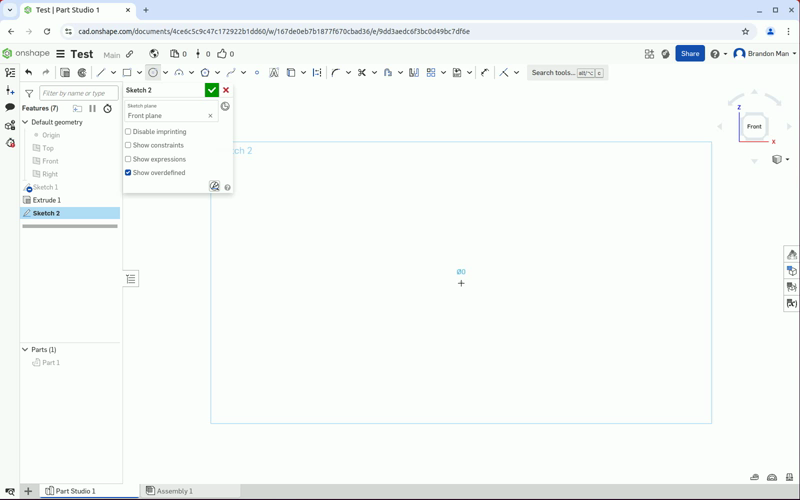
mouse_move(468, 282)
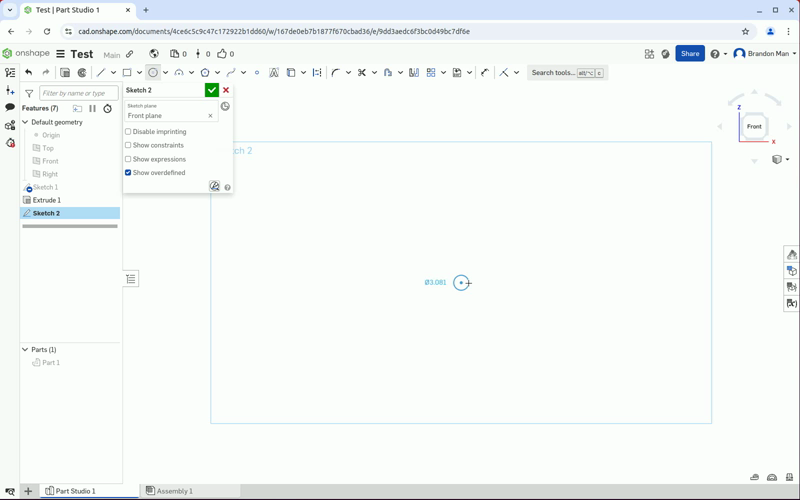
click(468, 282)
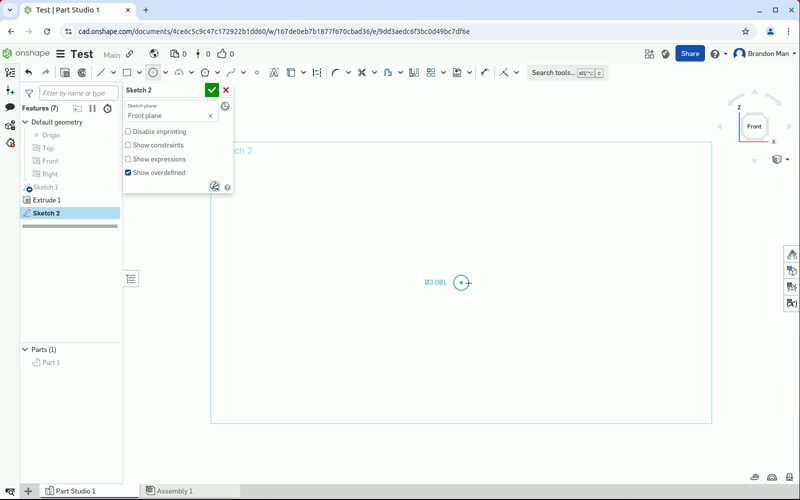
key(esc)
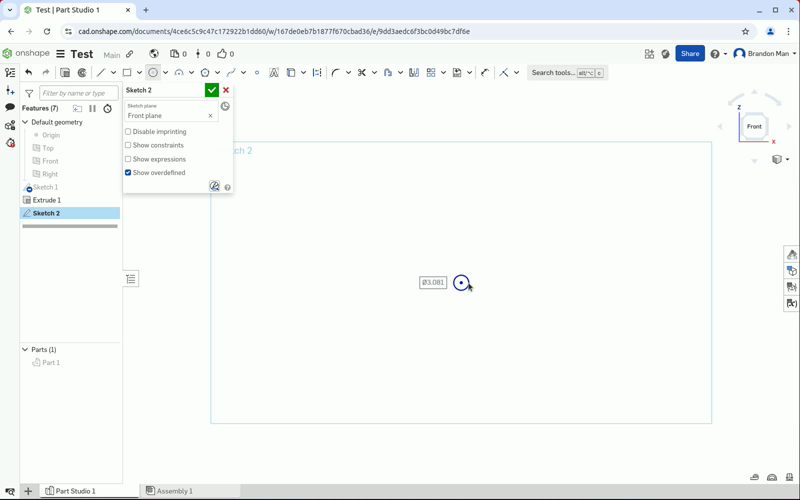
mouse_move(462, 280)
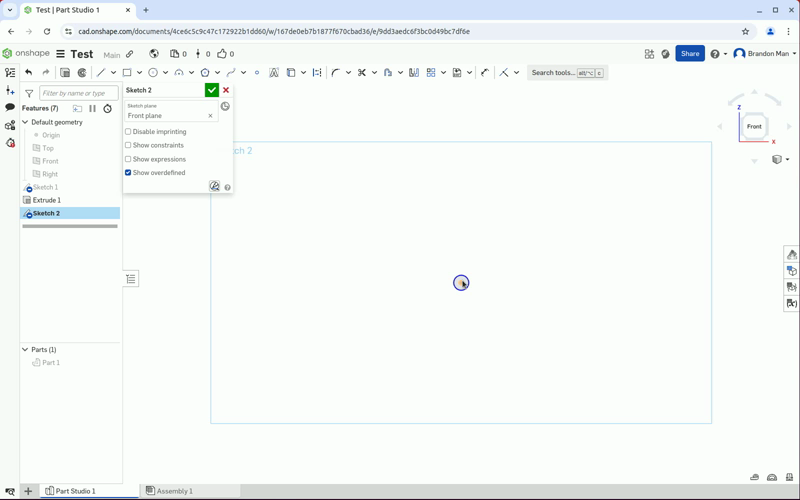
scroll(6)
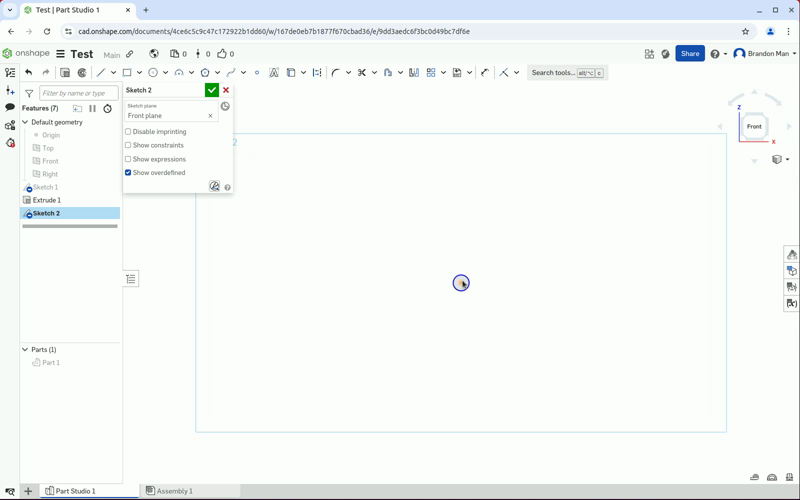
scroll(6)
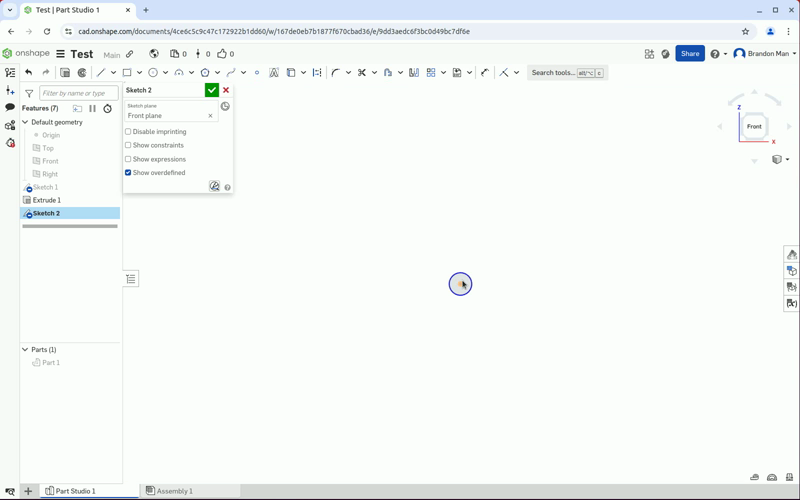
scroll(6)
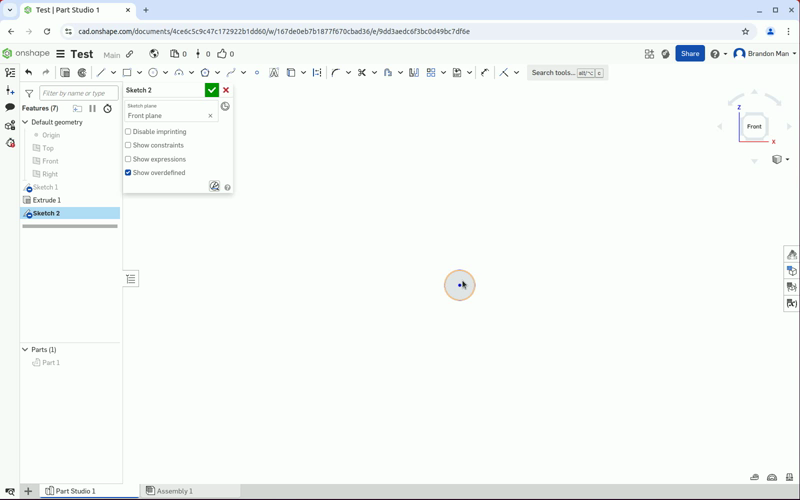
scroll(6)
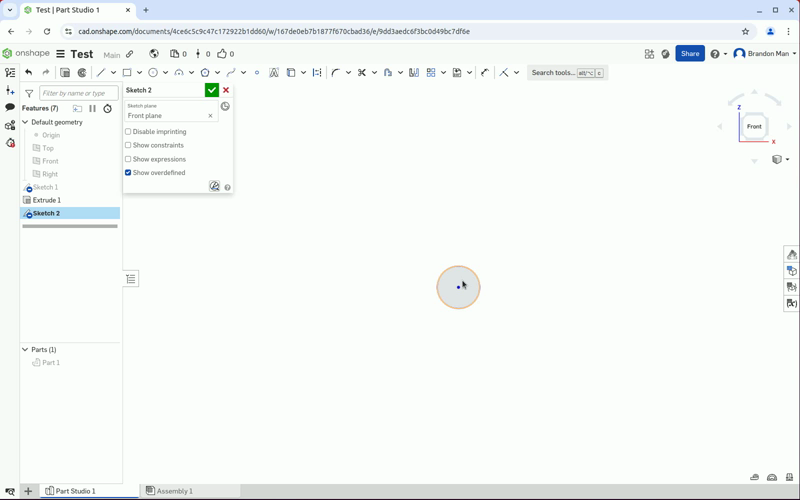
scroll(6)
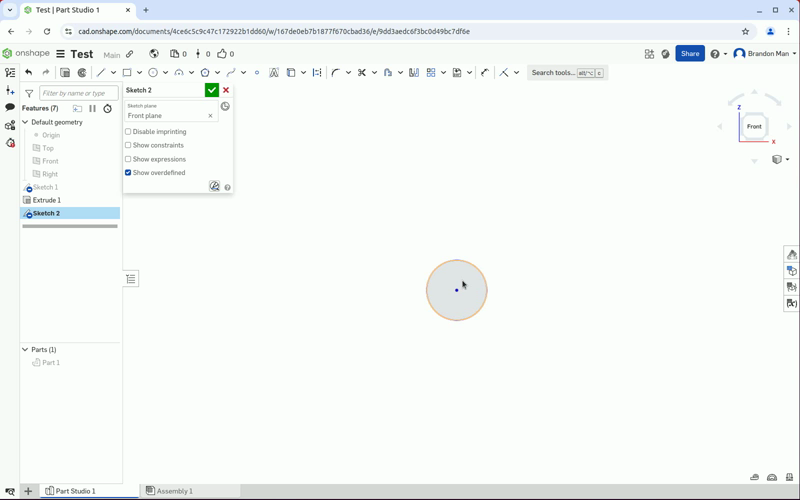
scroll(6)
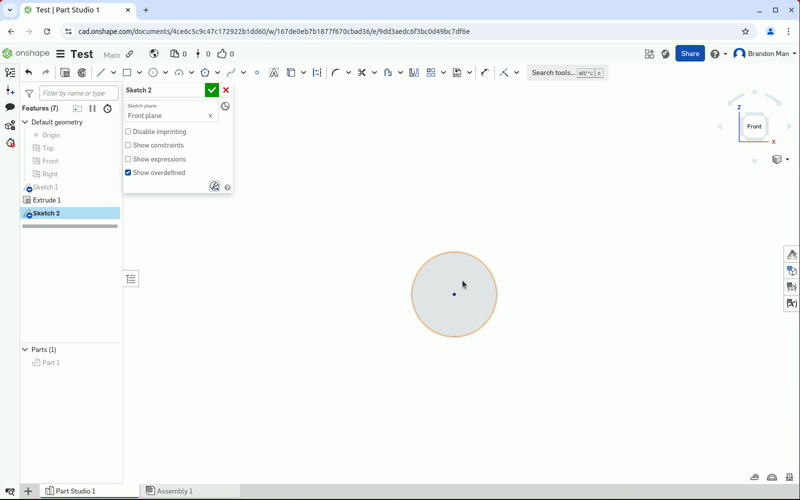
scroll(6)
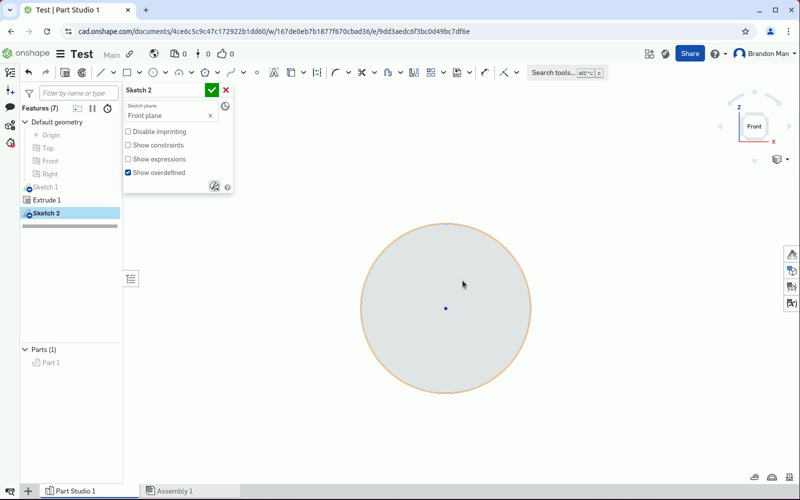
click(462, 280)
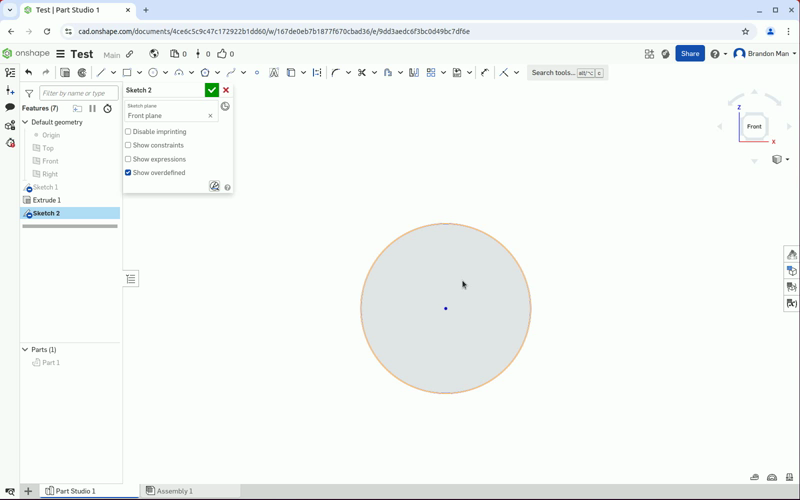
scroll(-6)
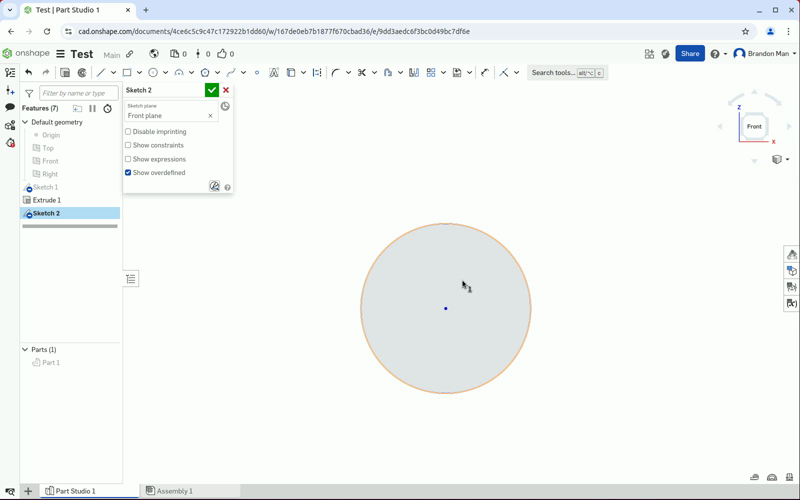
scroll(-6)
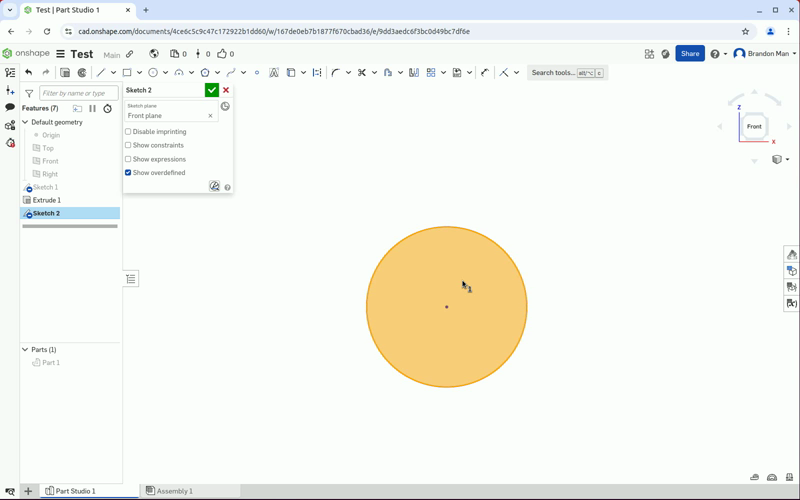
scroll(-6)
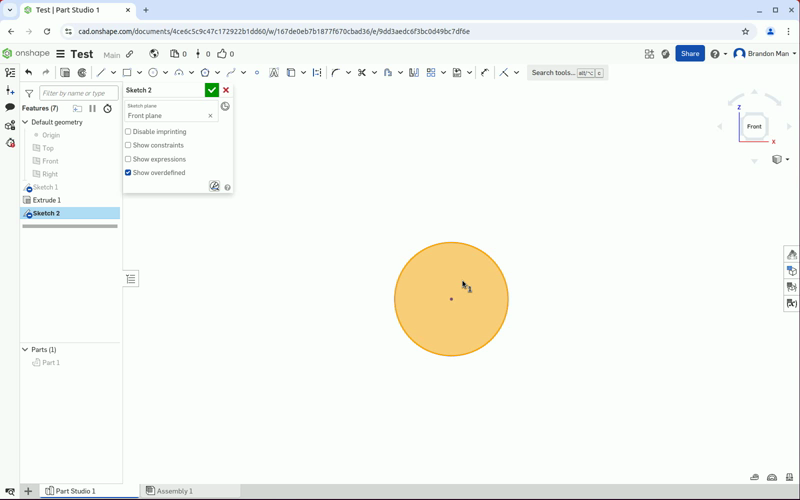
scroll(-6)
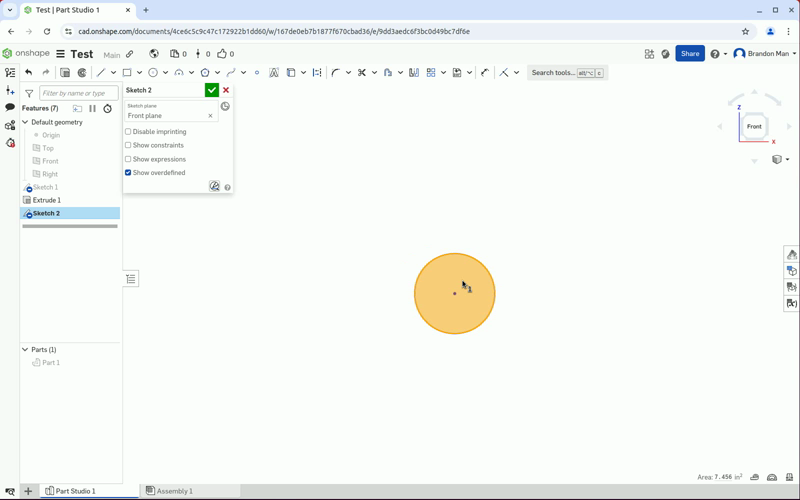
scroll(-6)
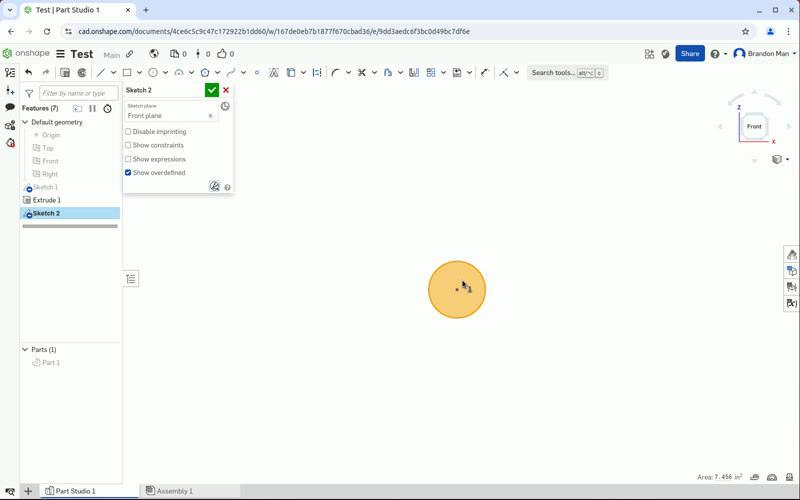
scroll(-6)
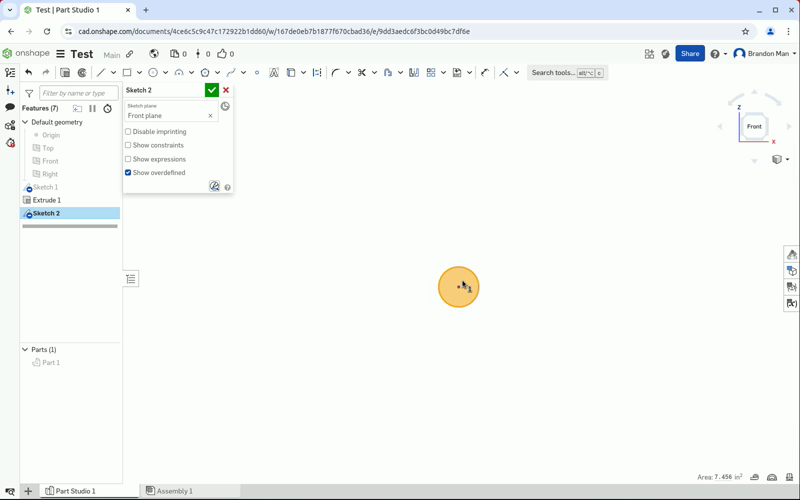
scroll(-6)
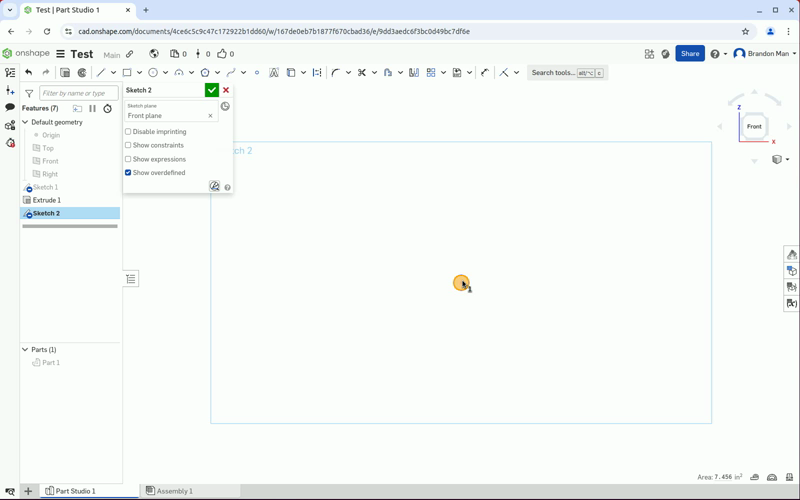
mouse_move(73, 352)
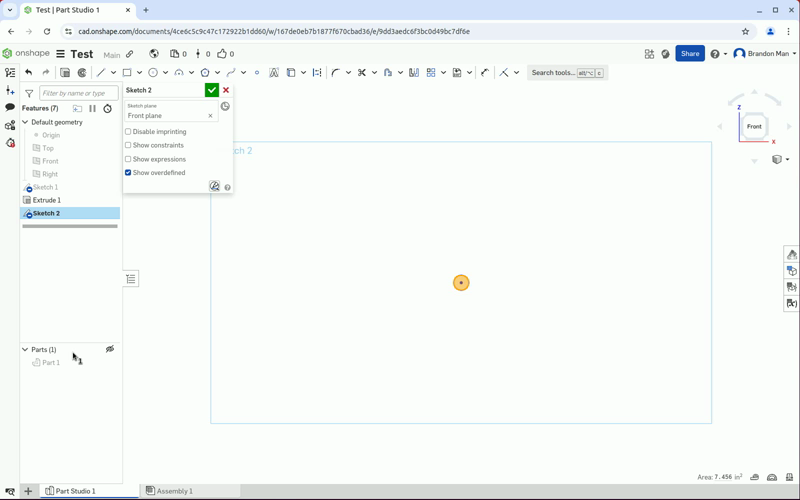
key(shift+y)
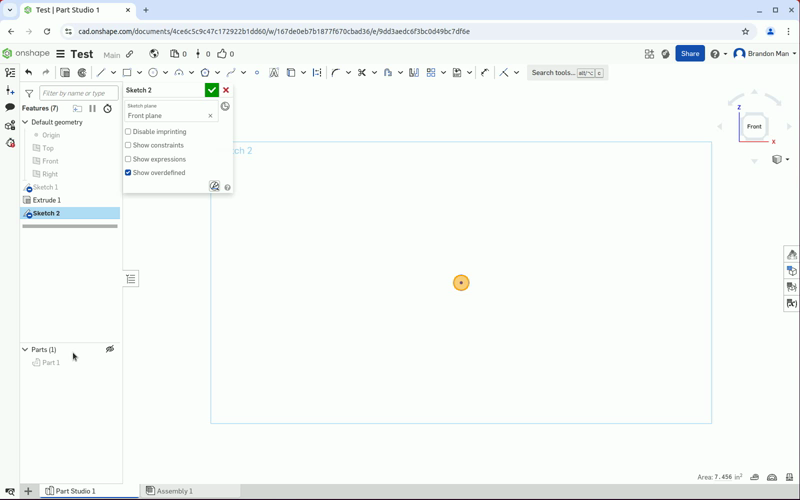
key(shift+e)
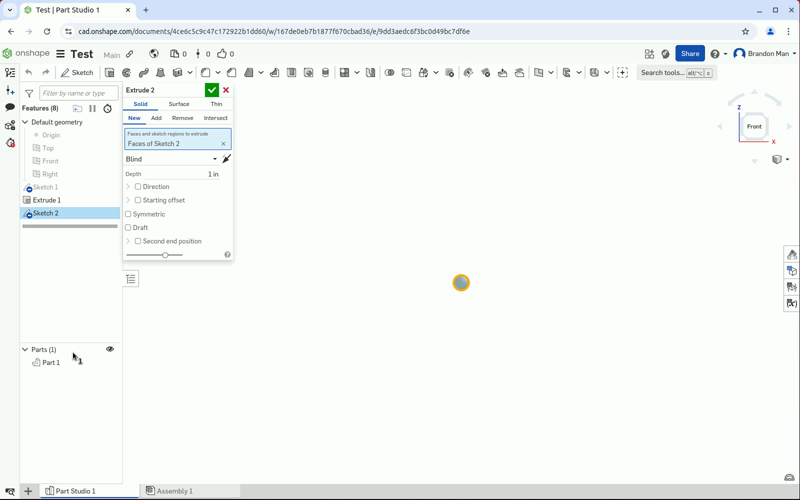
mouse_move(143, 106)
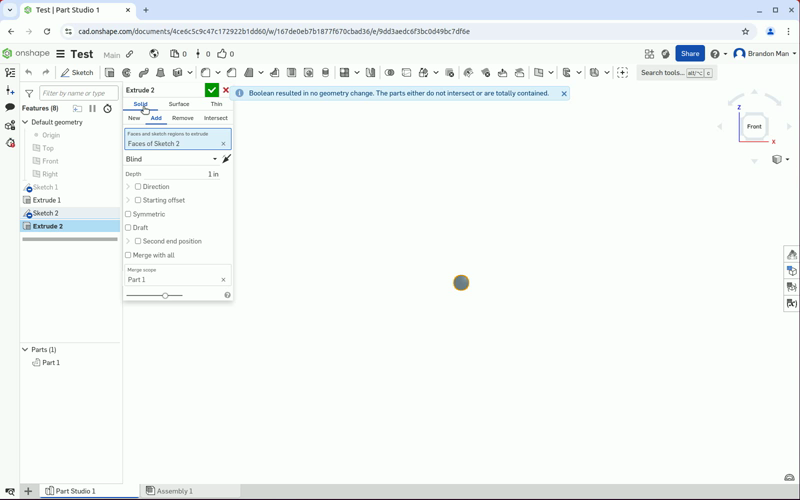
click(143, 106)
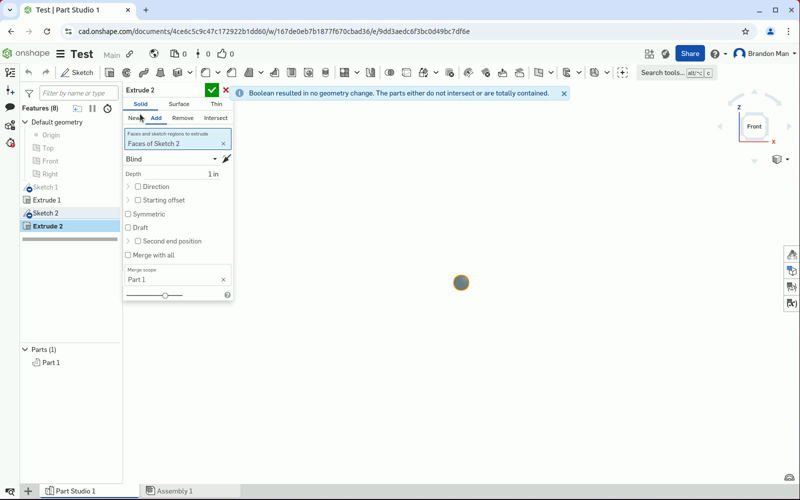
mouse_move(137, 120)
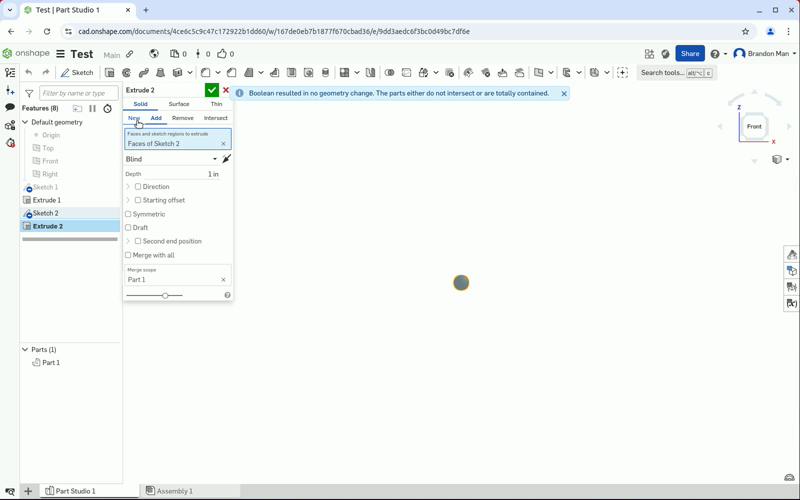
click(137, 120)
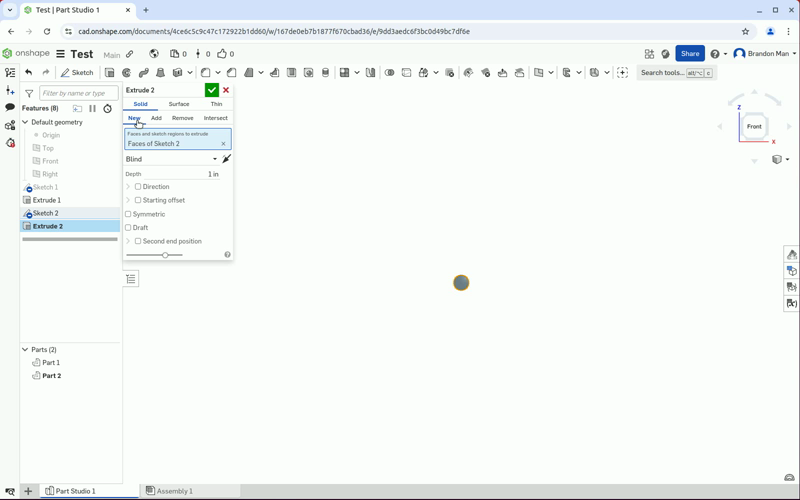
key(tab, 4)
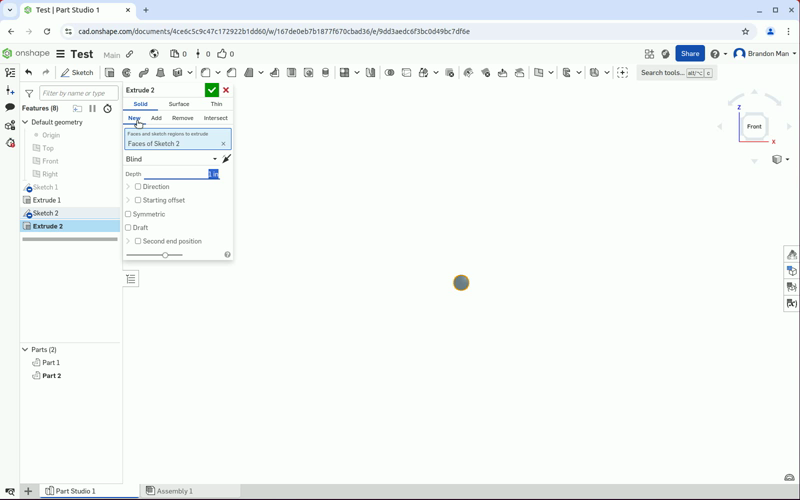
text(23.108)
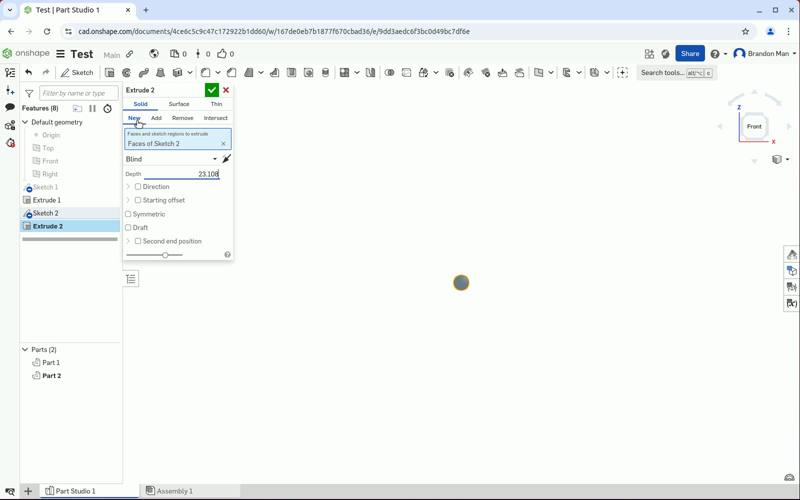
key(enter)
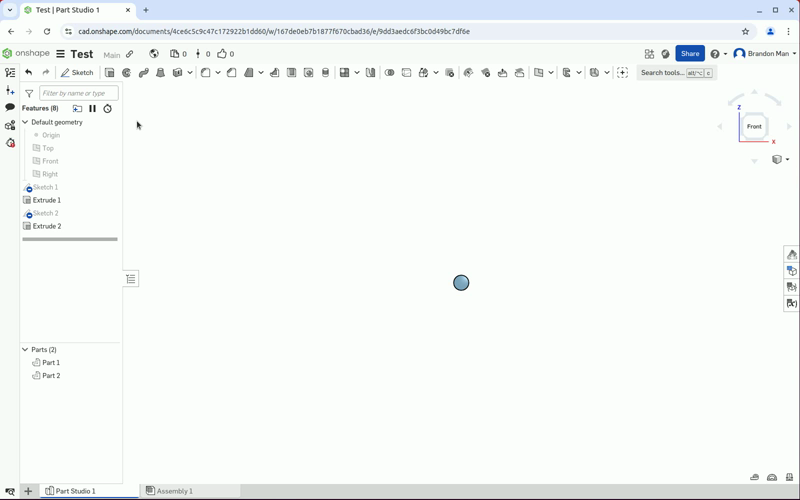
key(shift+h)
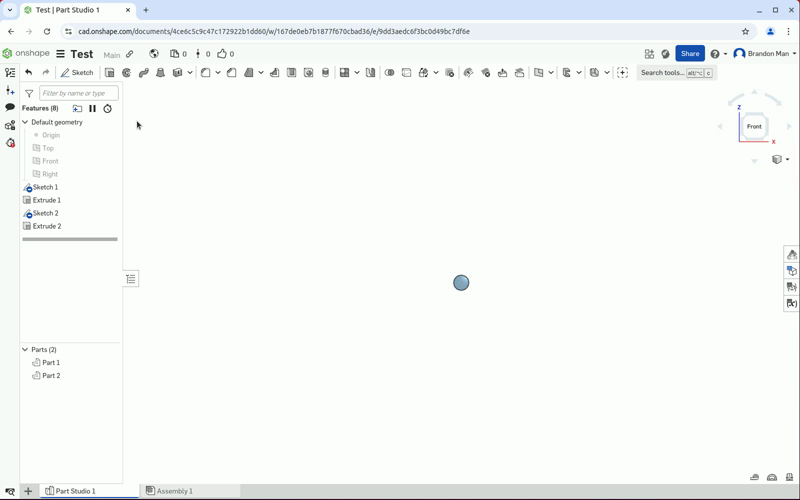
key(shift+h)
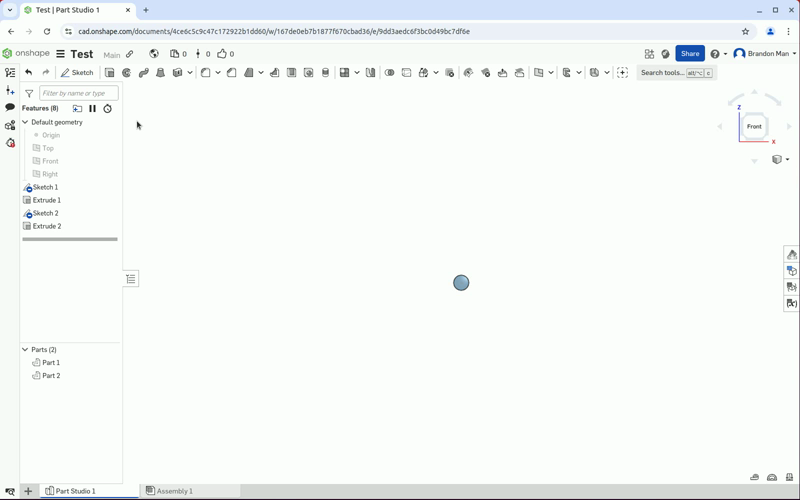
key(shift+7)
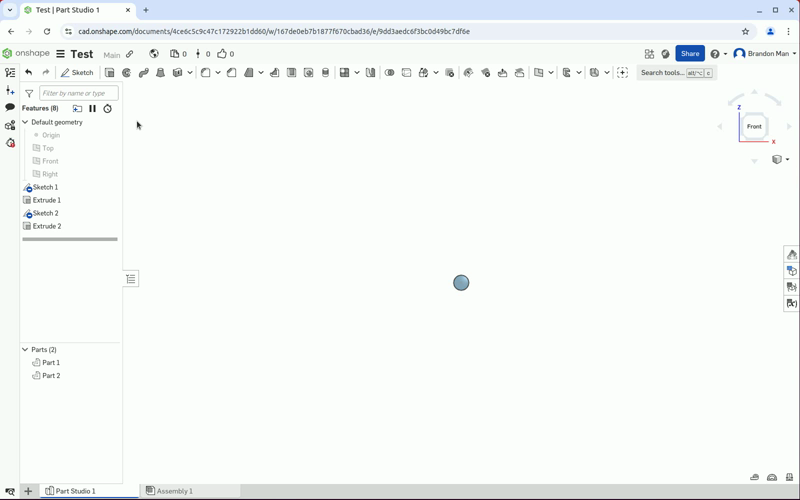
key(left, 2)
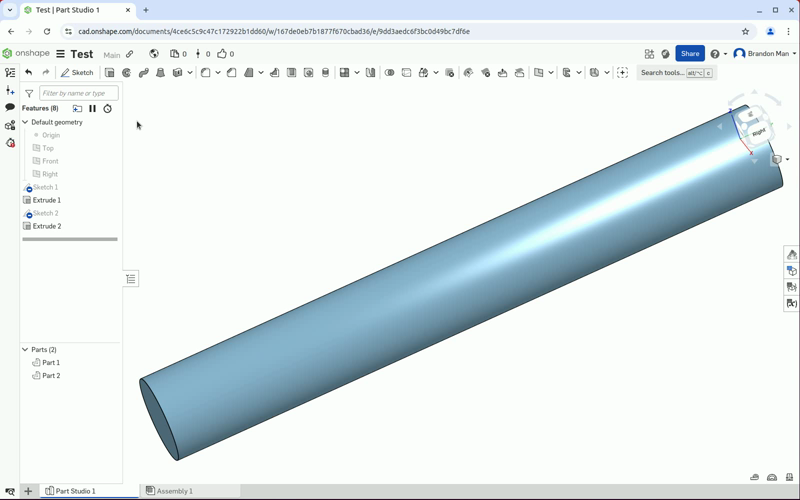
key(down, 2)
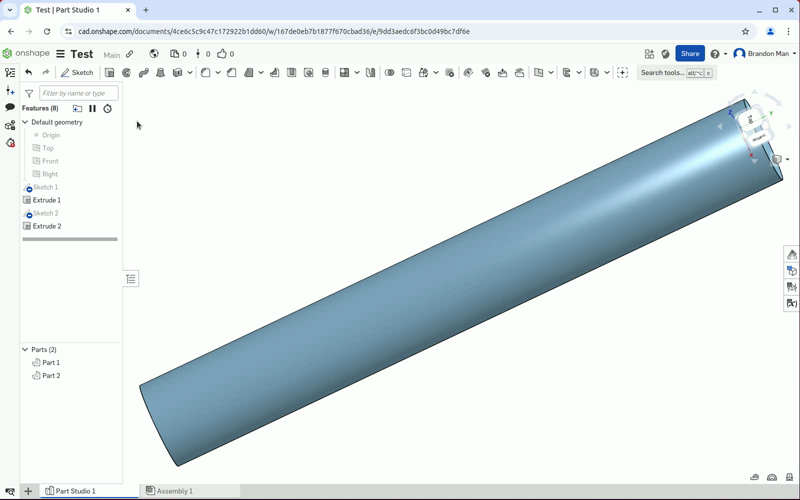
key(up, 2)
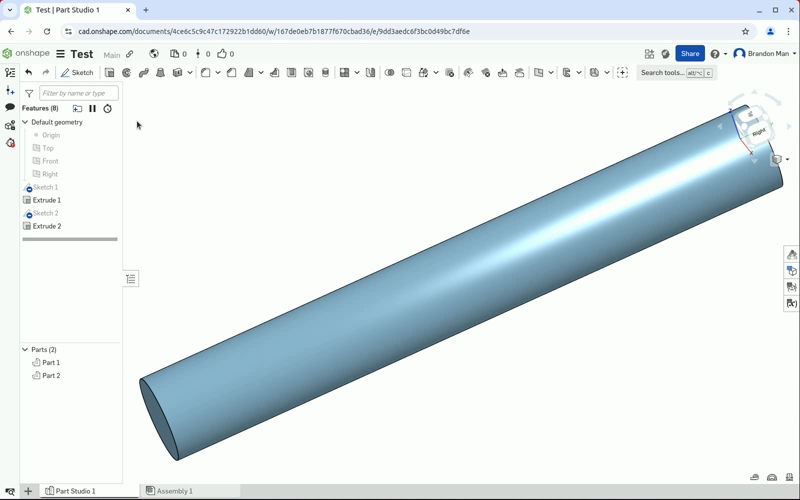
key(right, 2)
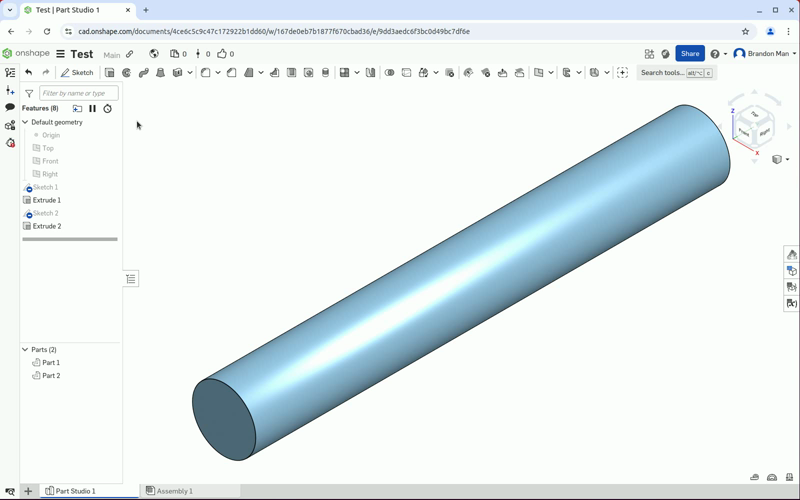
mouse_move(73, 189)
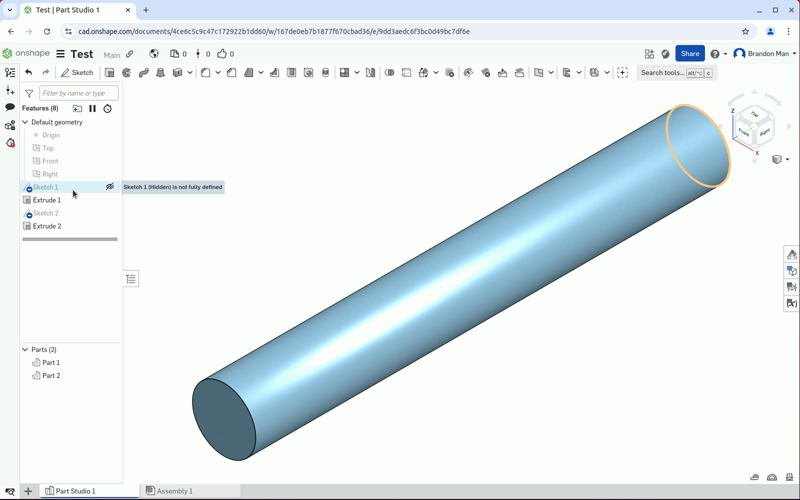
click(73, 189)